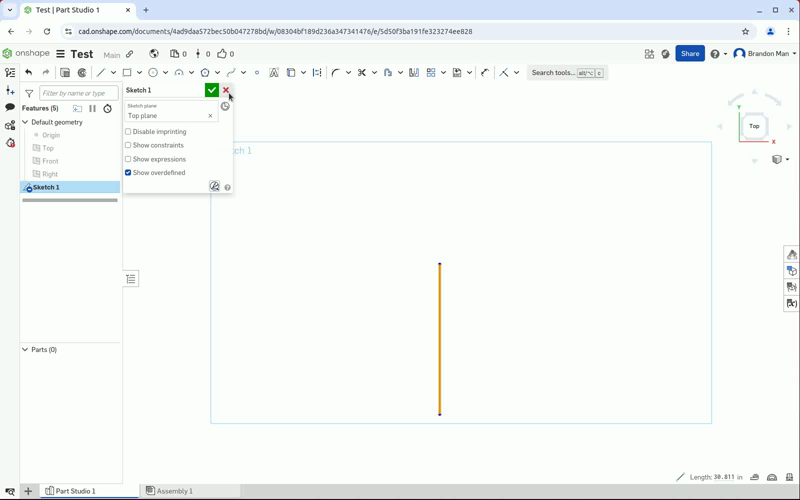
key(shift+h)
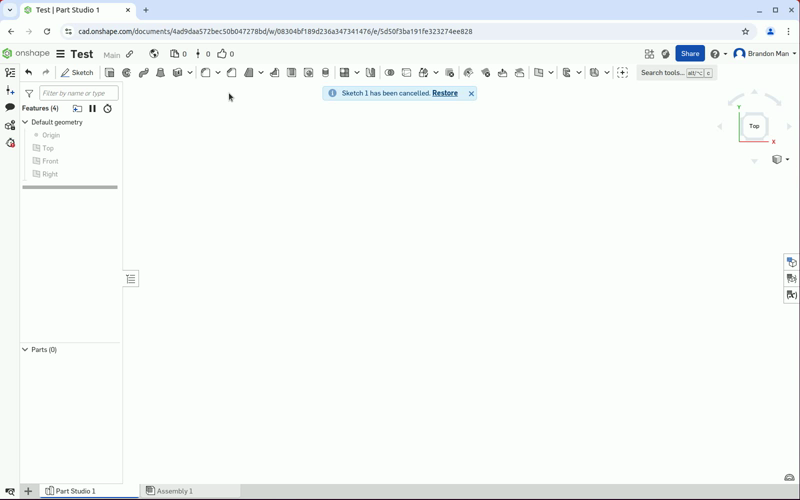
mouse_move(73, 352)
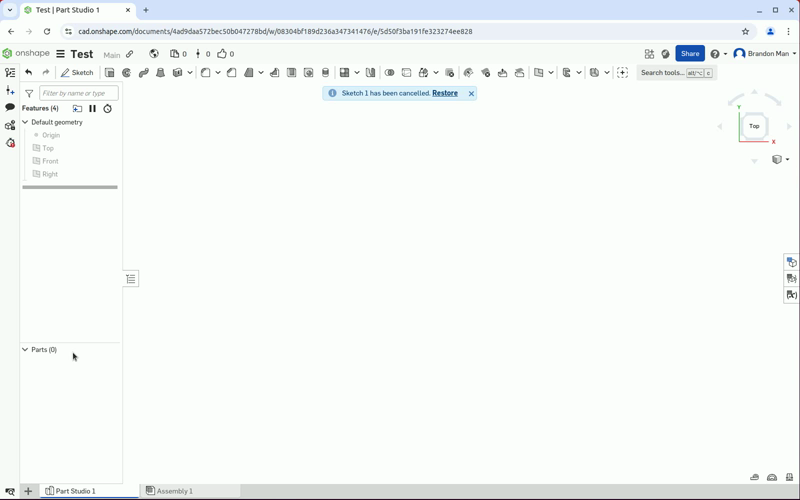
key(y)
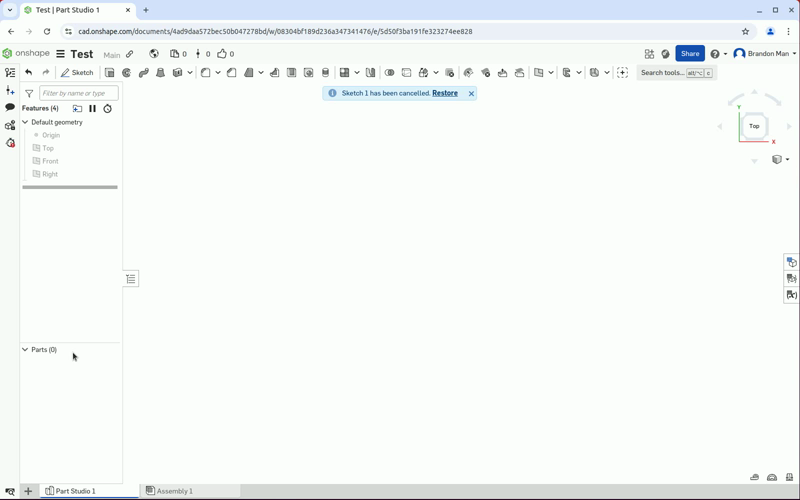
key(shift+p)
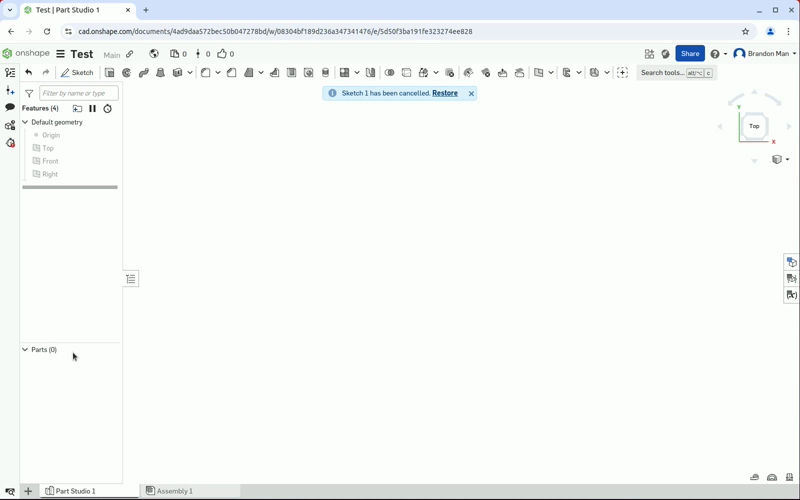
key(space)
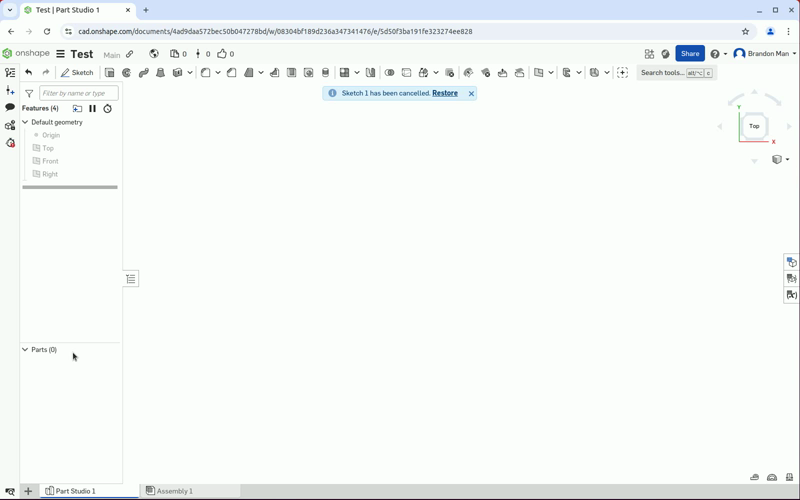
key_down(shift)
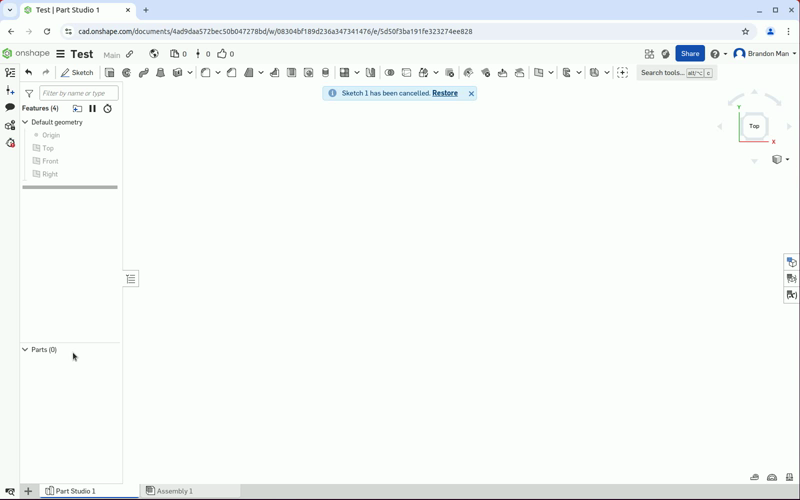
key(up)
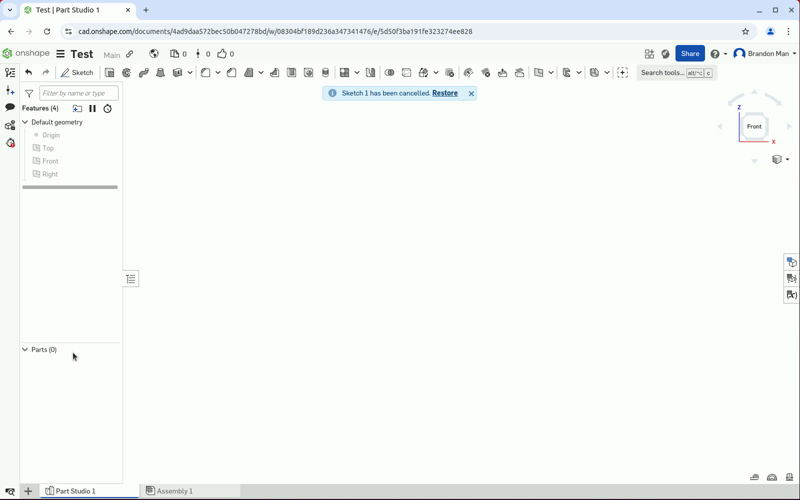
key_up(shift)
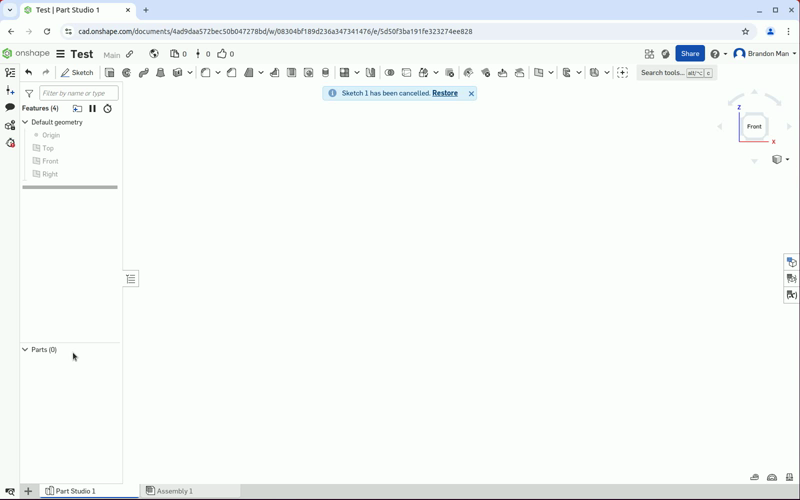
key(space)
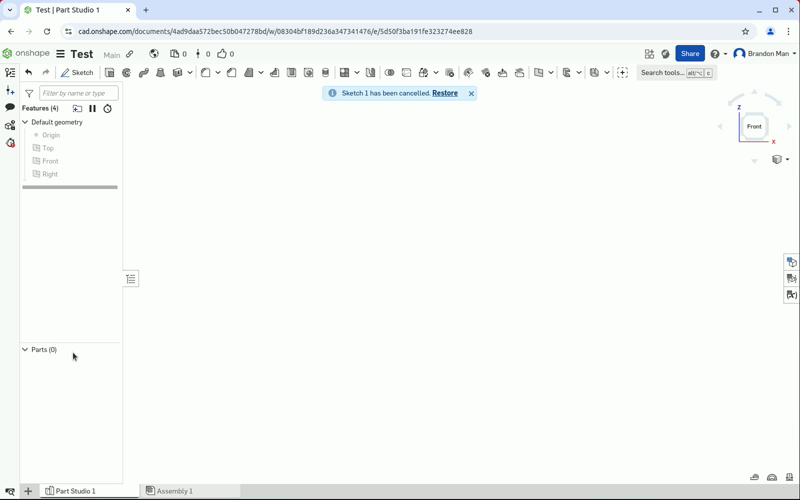
key_down(shift)
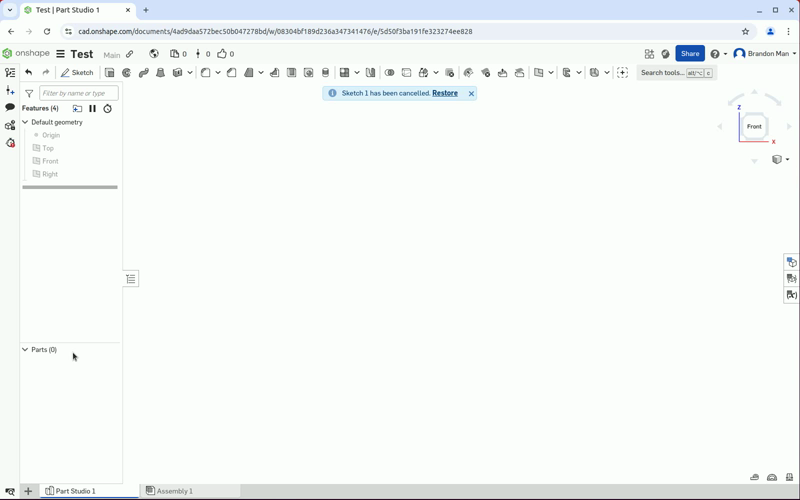
key(left)
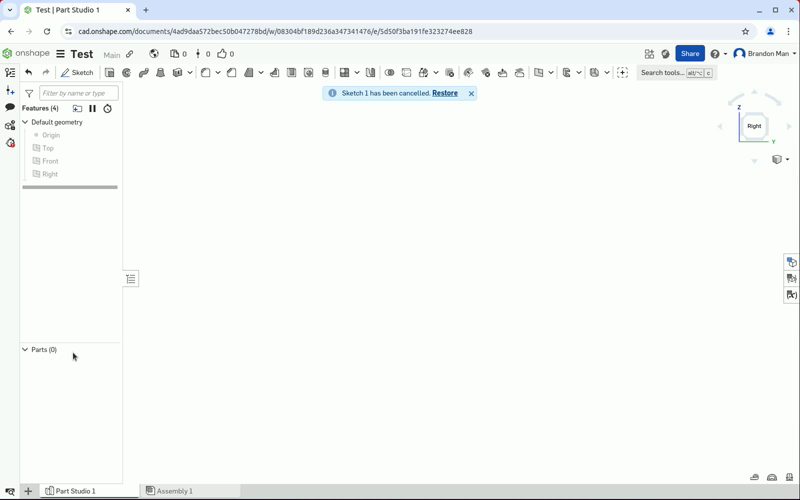
key_up(shift)
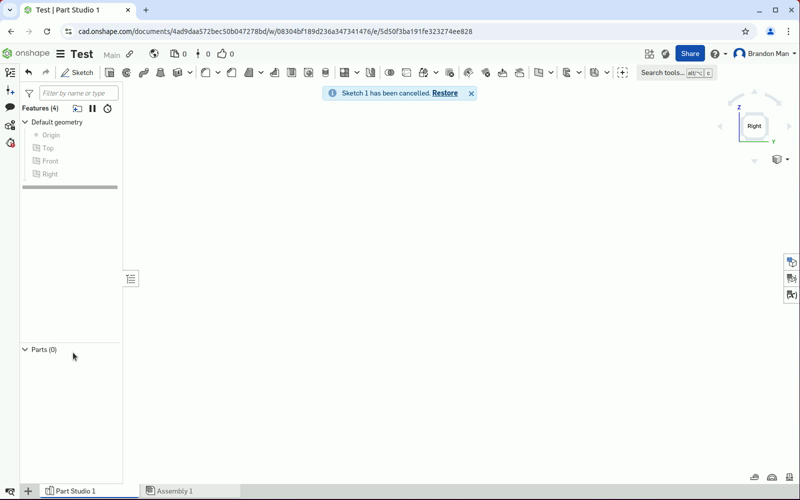
mouse_move(73, 352)
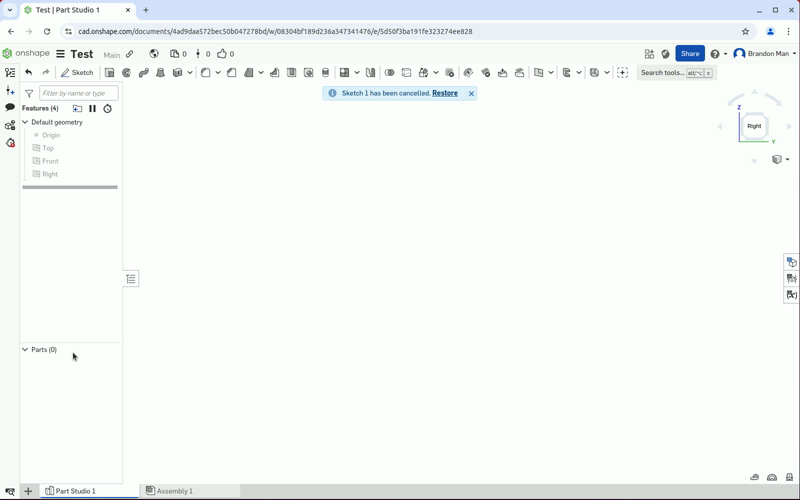
key(shift+y)
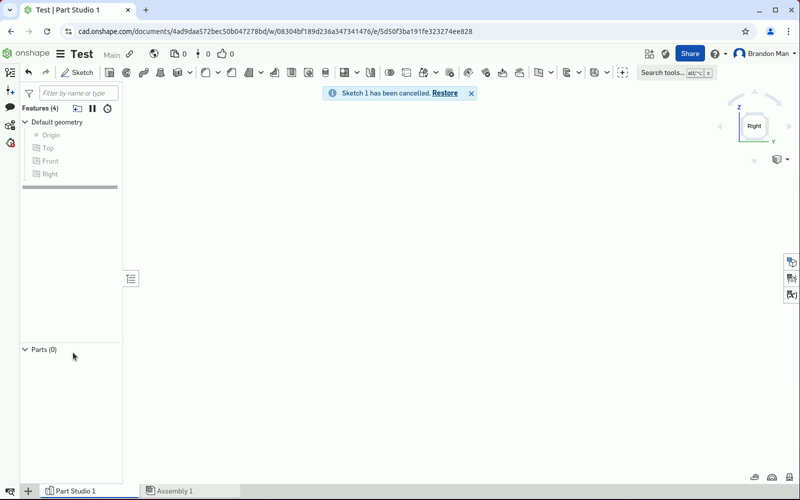
key(shift+s)
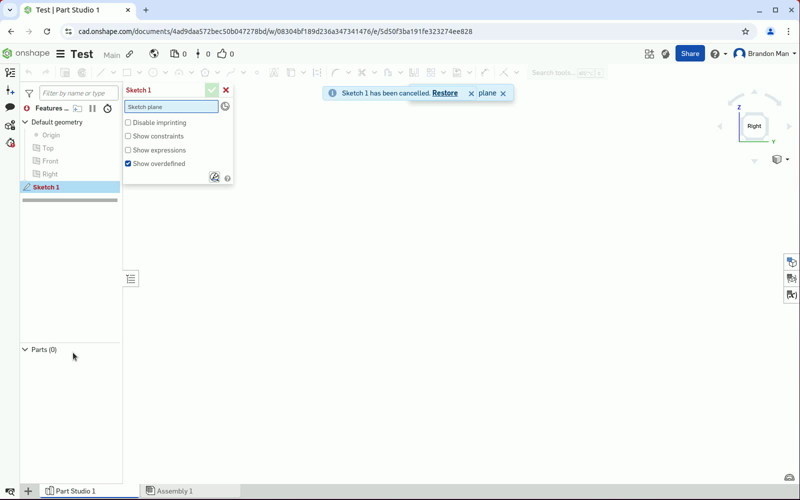
mouse_move(73, 176)
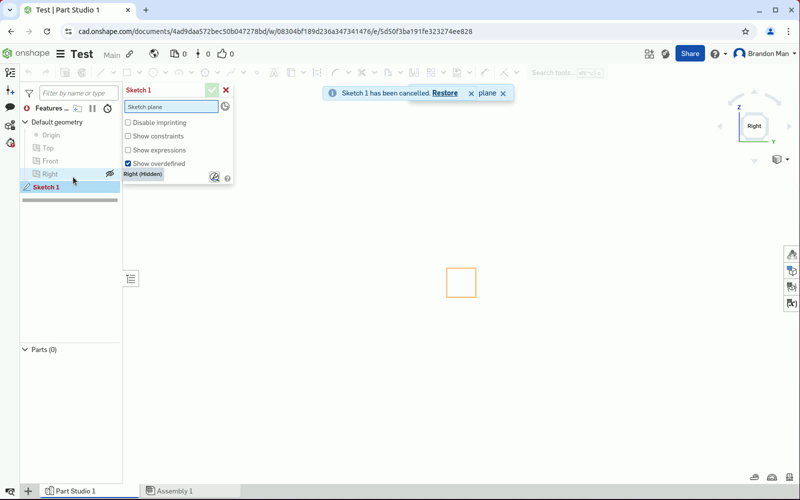
click(73, 176)
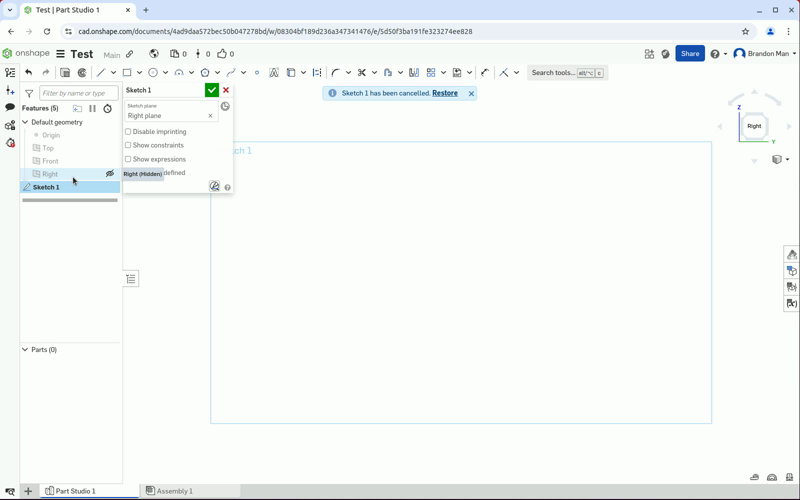
mouse_move(73, 352)
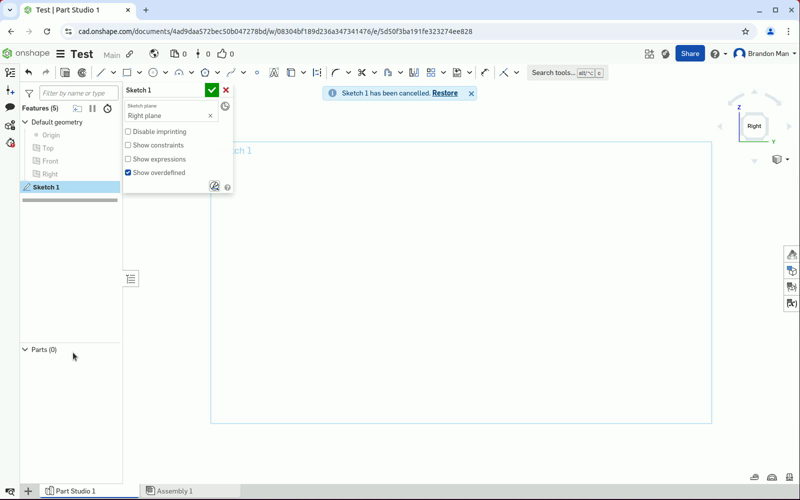
key(y)
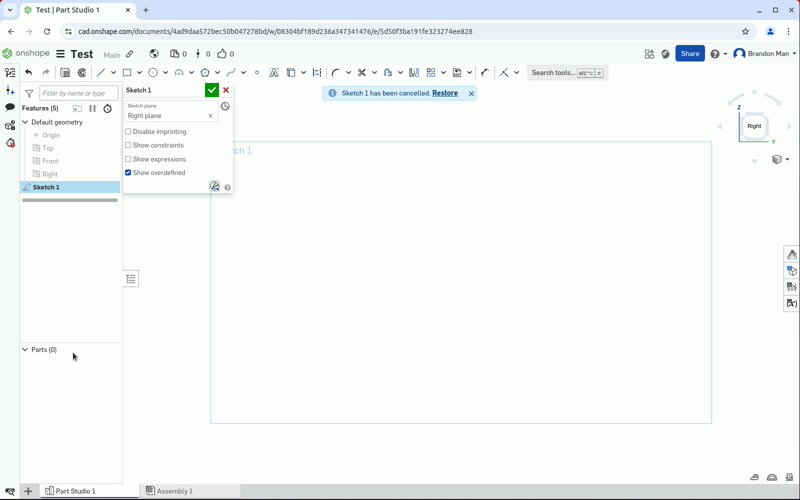
key(l)
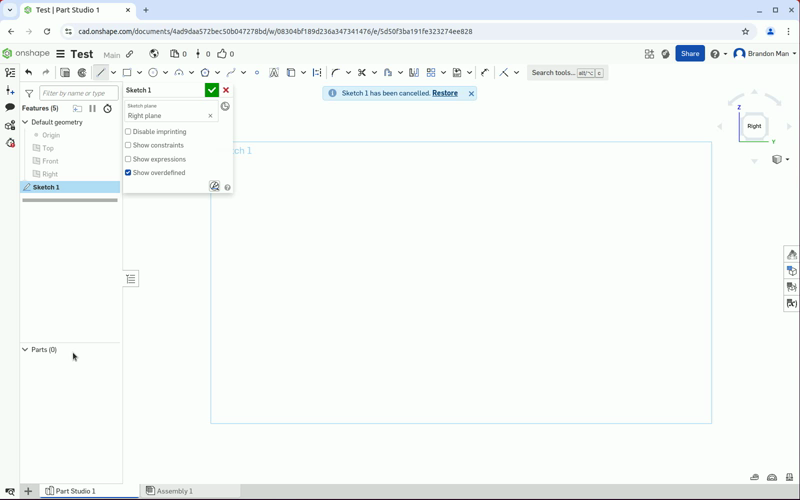
key_down(shift)
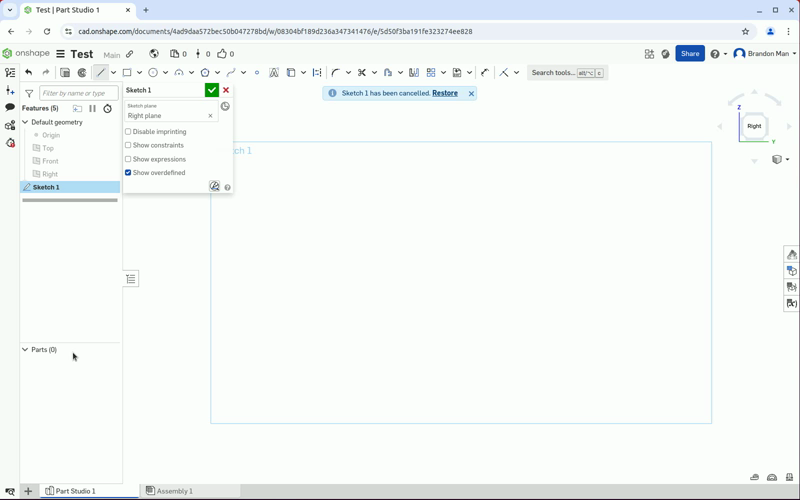
mouse_move(348, 384)
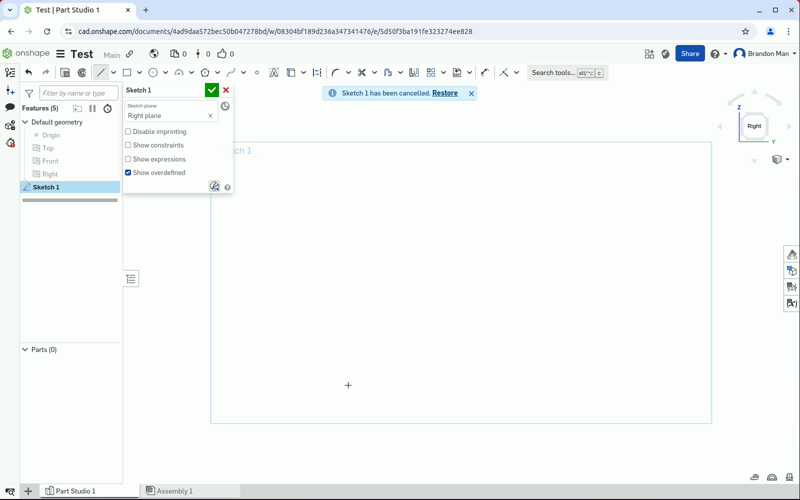
click(348, 384)
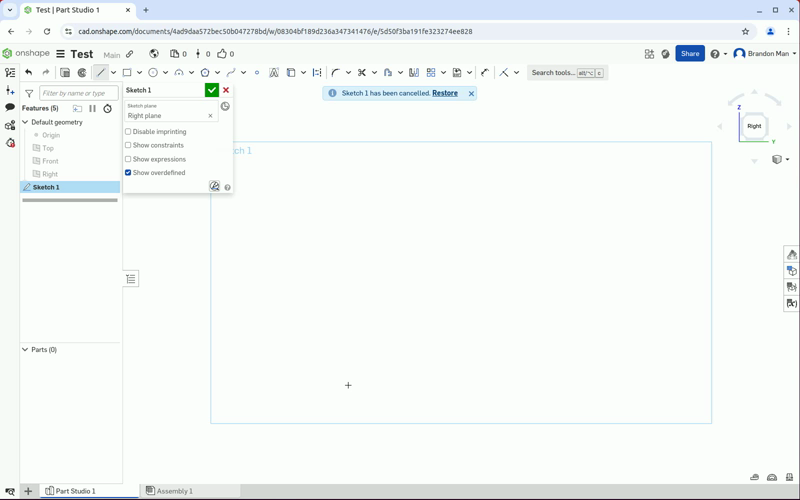
key_up(shift)
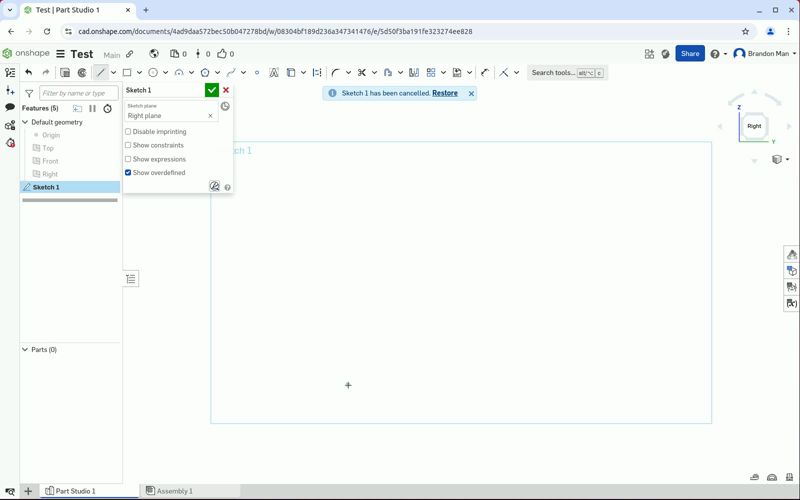
key_down(shift)
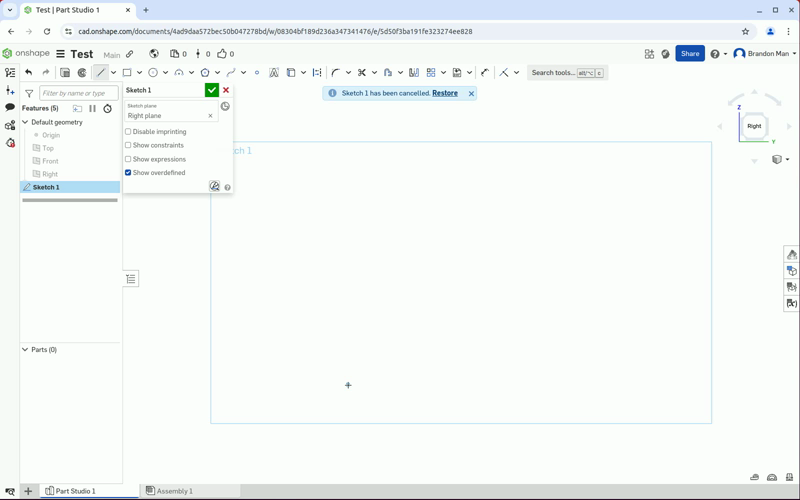
mouse_move(559, 384)
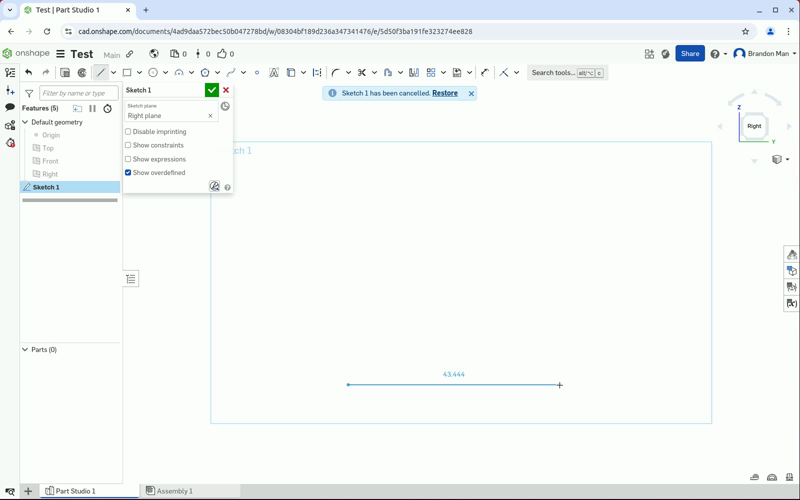
click(559, 384)
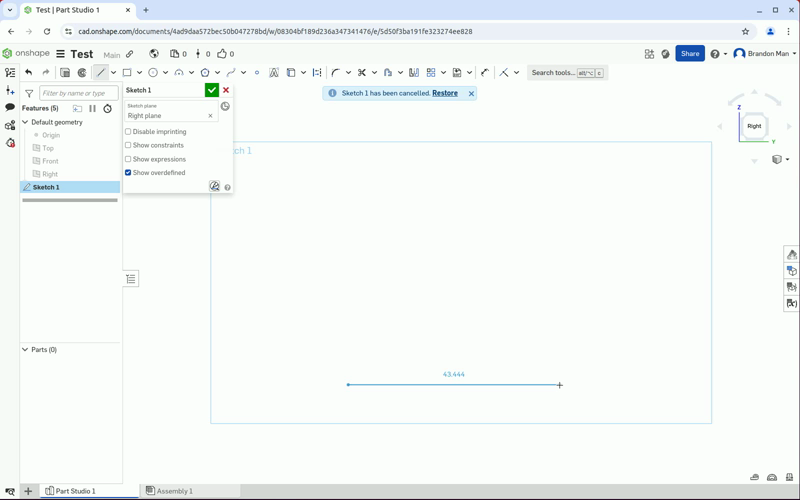
key_up(shift)
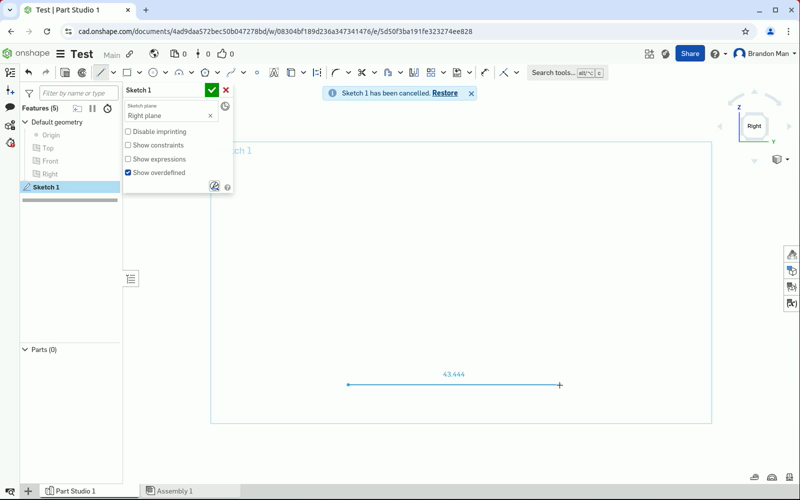
key_down(shift)
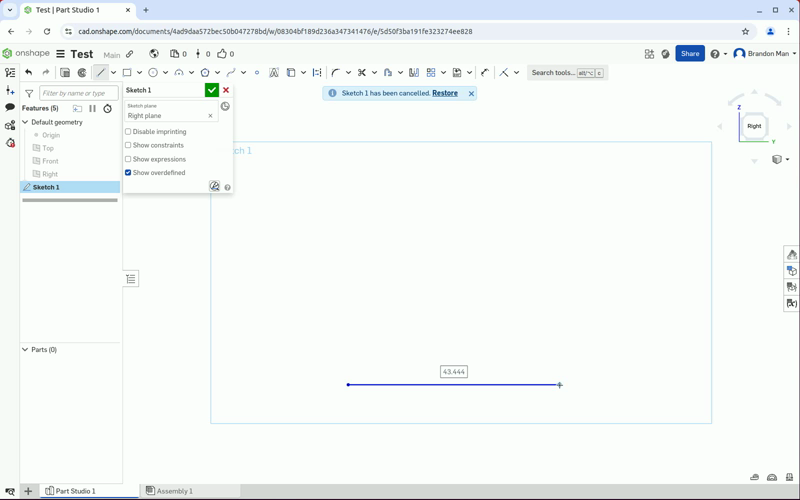
mouse_move(559, 260)
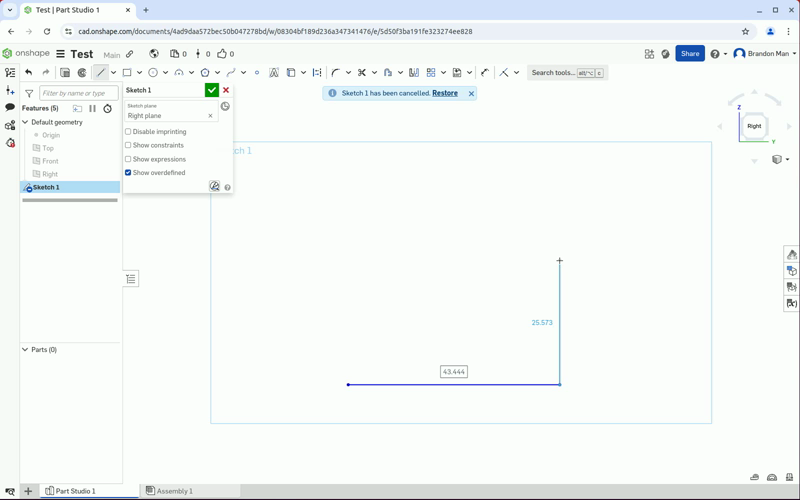
click(559, 260)
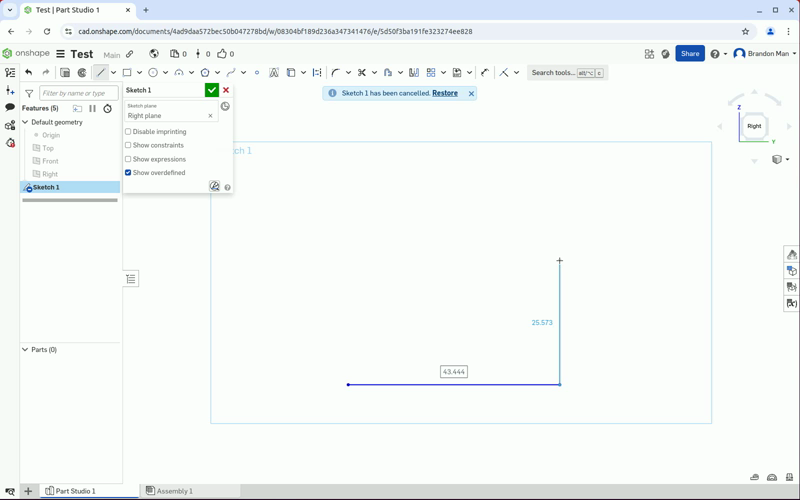
key_up(shift)
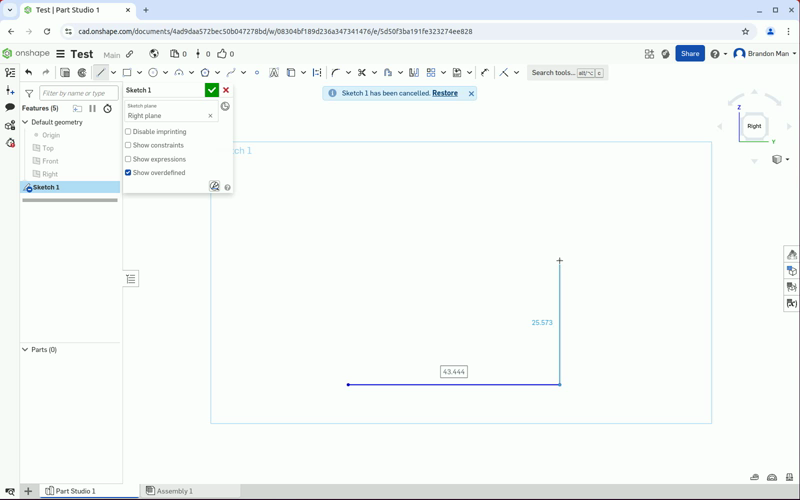
key_down(shift)
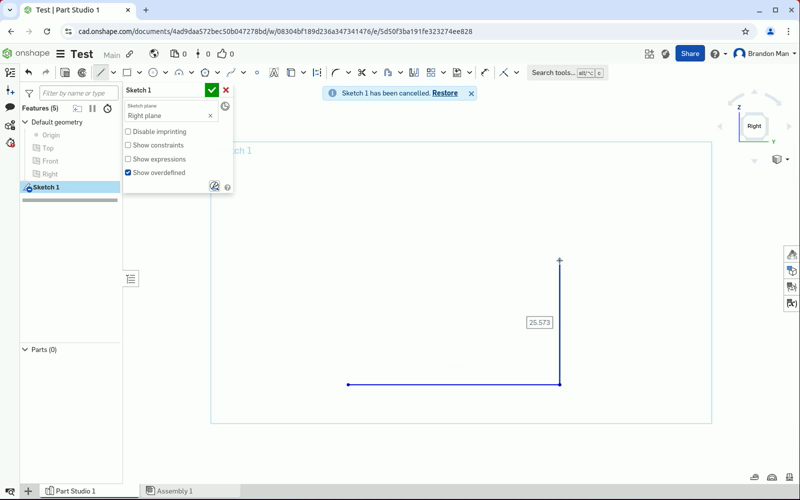
mouse_move(348, 260)
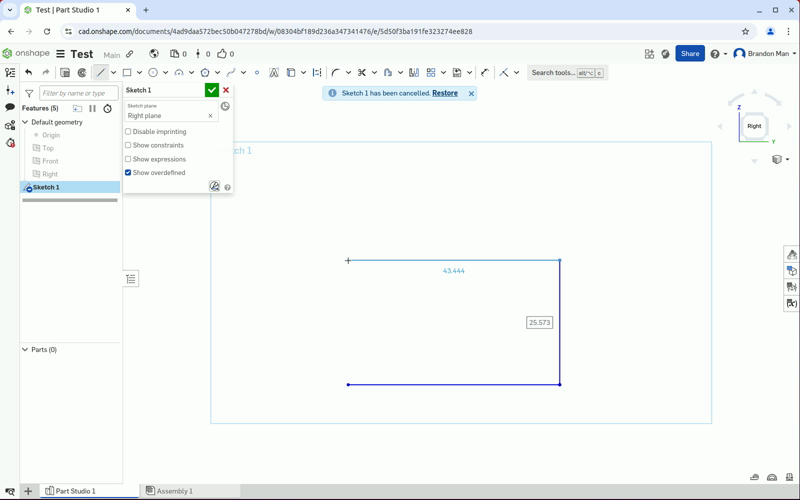
click(348, 260)
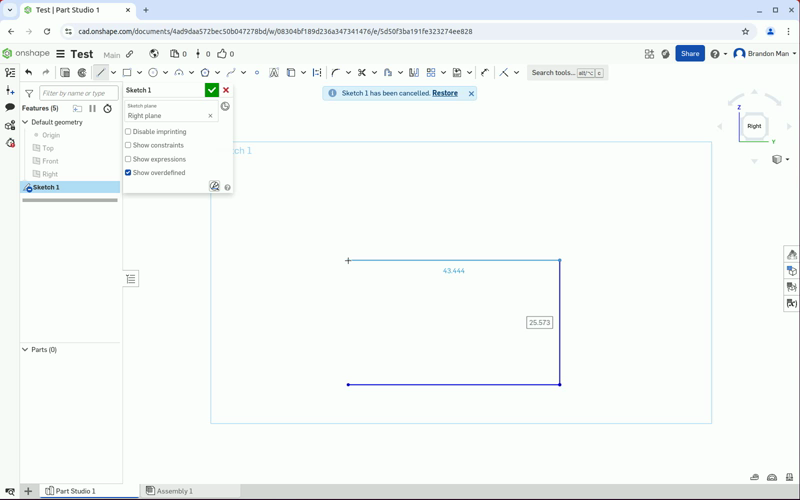
key_up(shift)
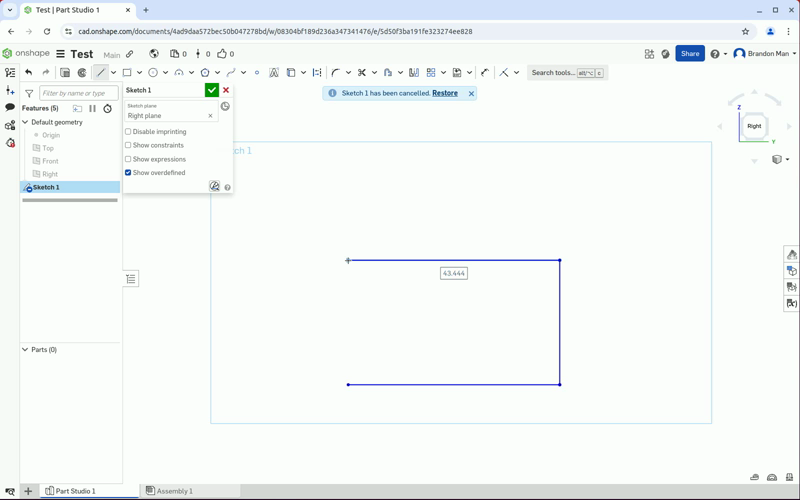
key_down(shift)
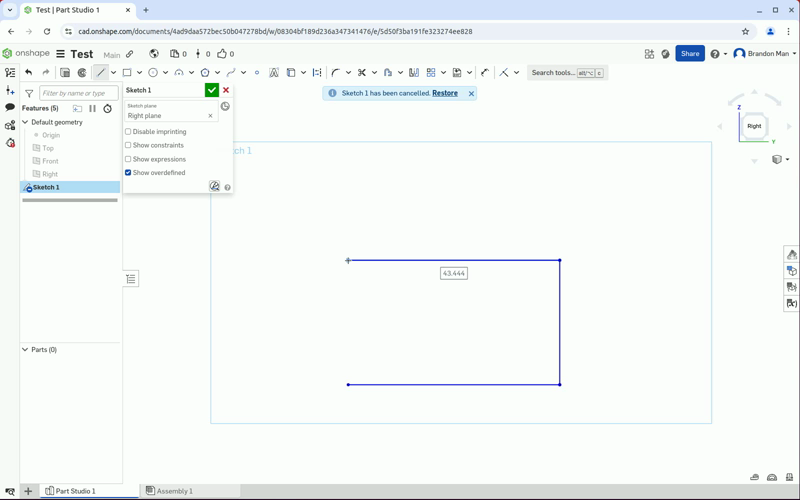
mouse_move(348, 384)
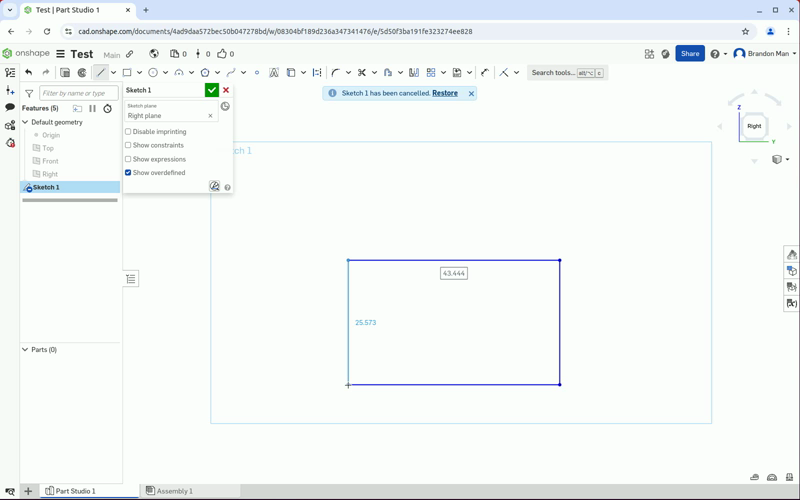
key_up(shift)
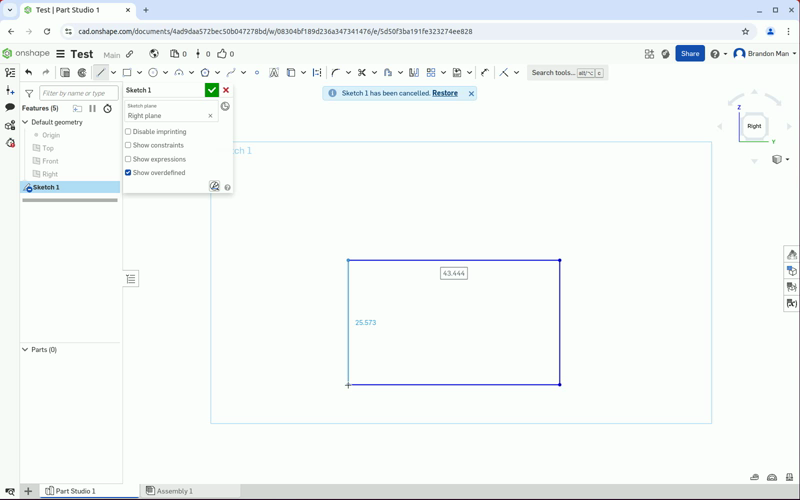
click(348, 384)
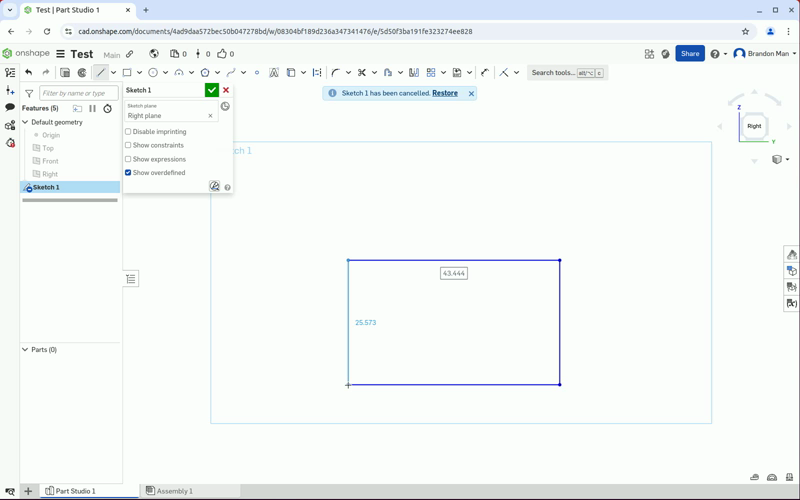
key(esc)
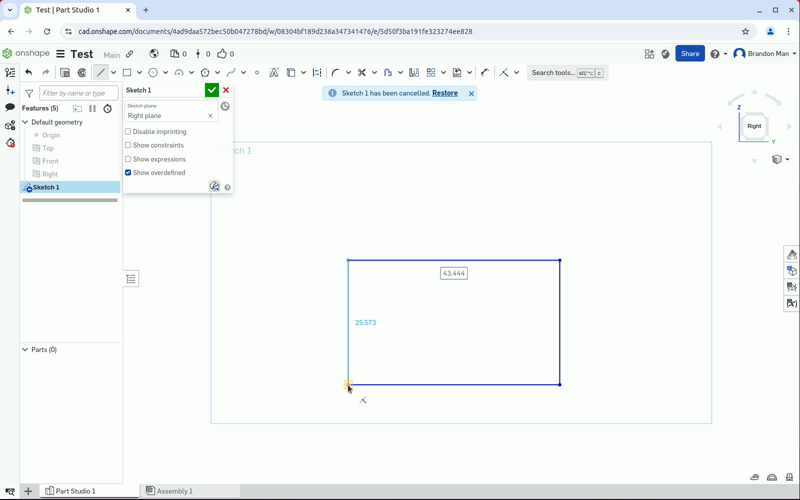
mouse_move(419, 356)
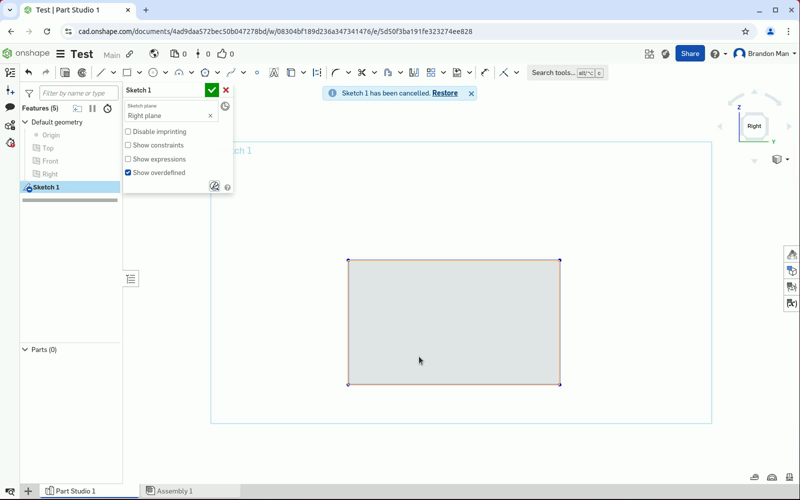
click(419, 356)
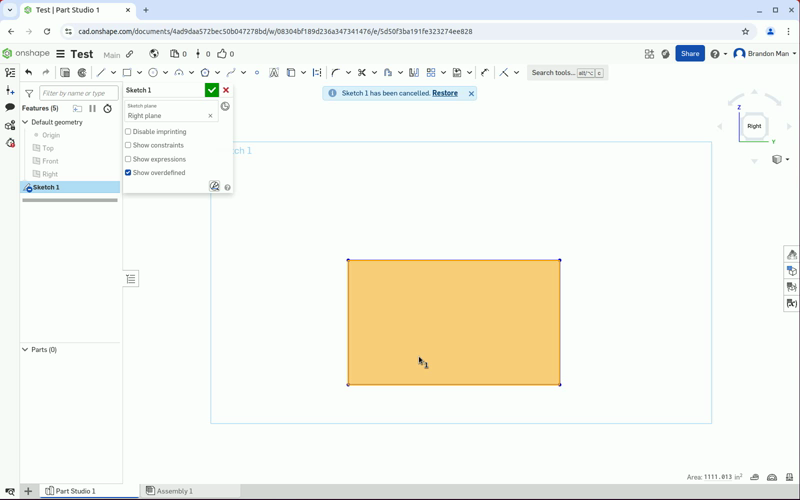
mouse_move(73, 352)
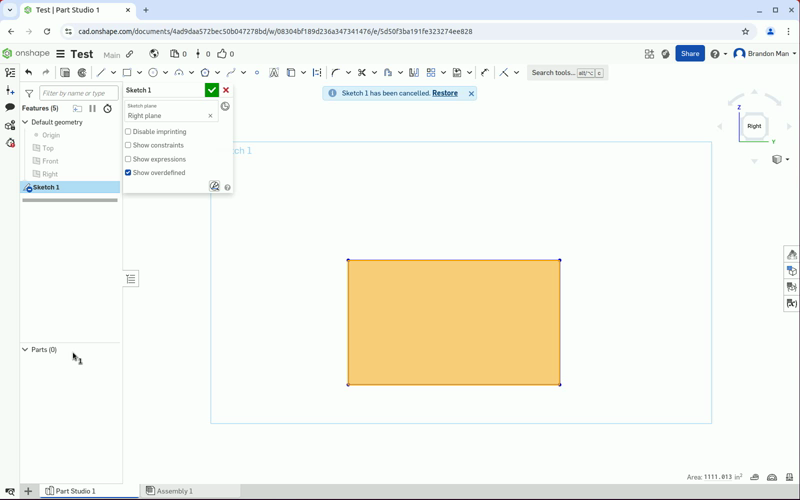
key(shift+y)
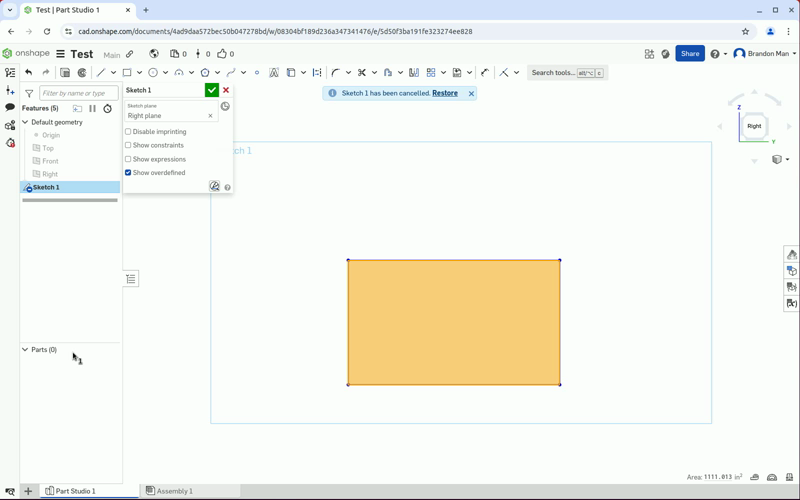
key(shift+e)
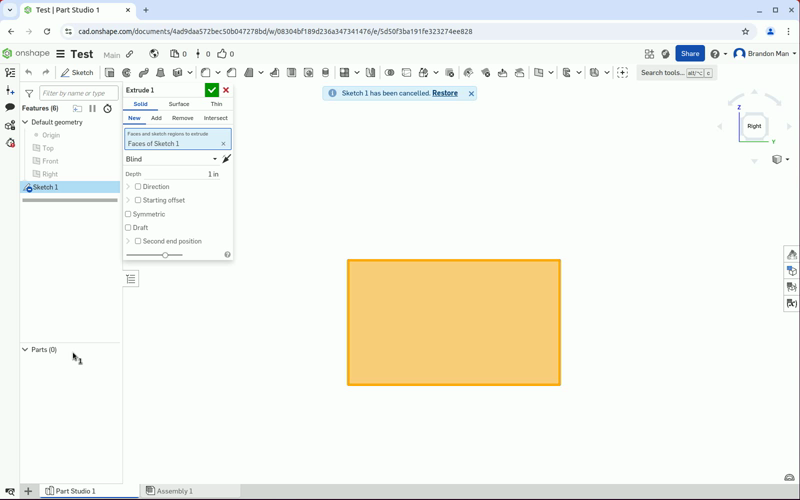
mouse_move(143, 106)
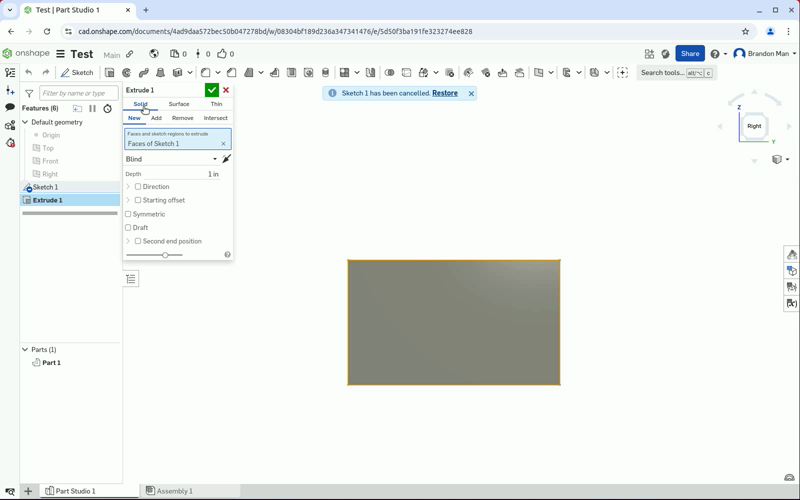
click(143, 106)
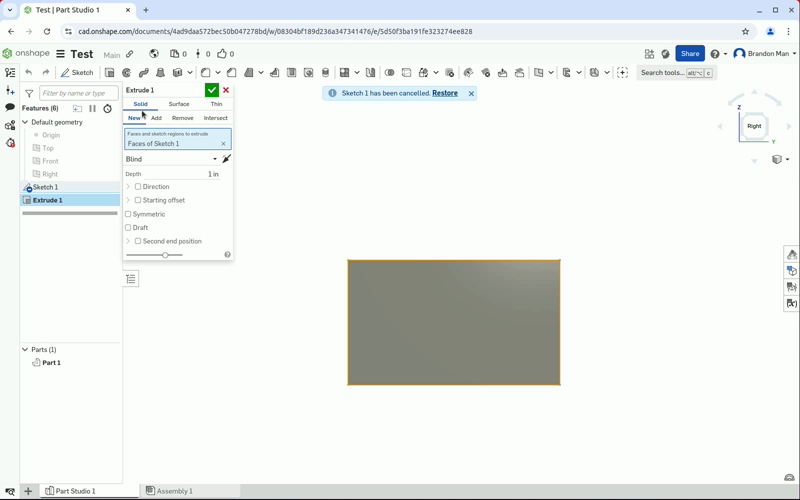
mouse_move(137, 120)
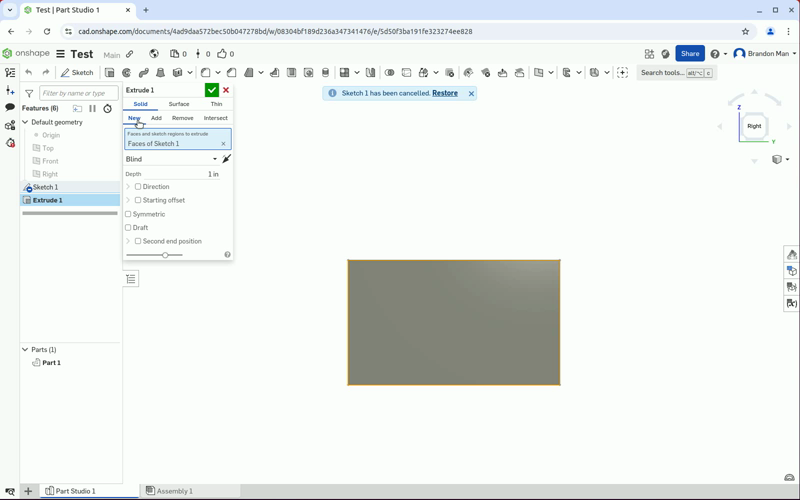
click(137, 120)
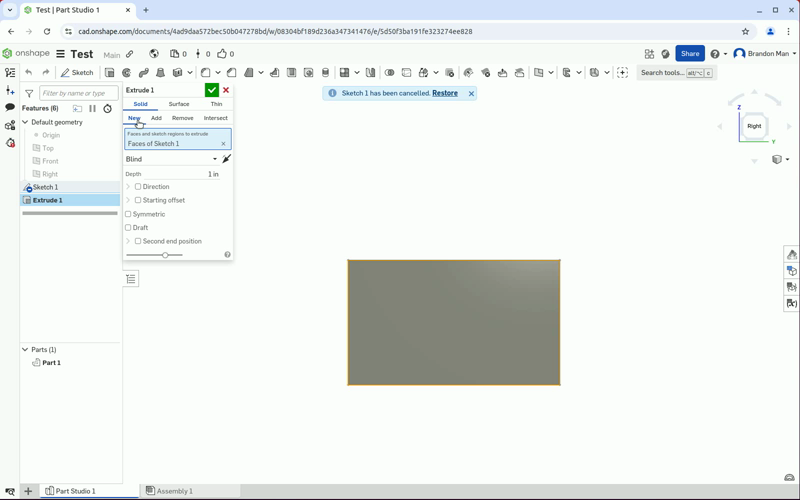
key(tab, 4)
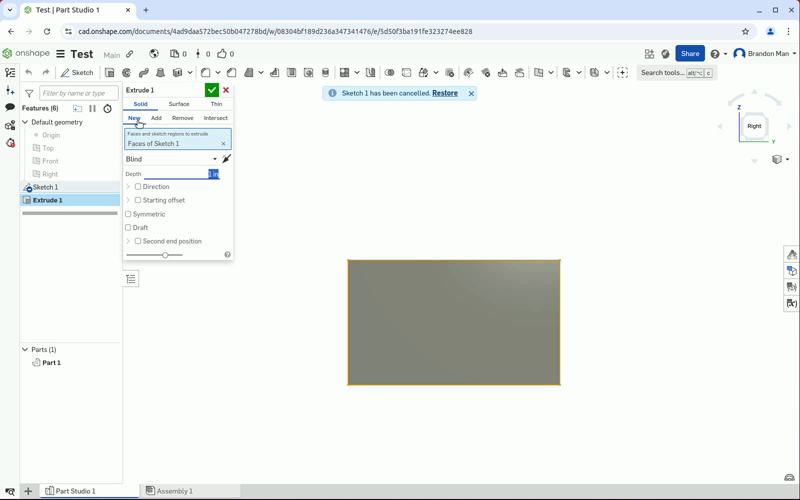
text(2.648)
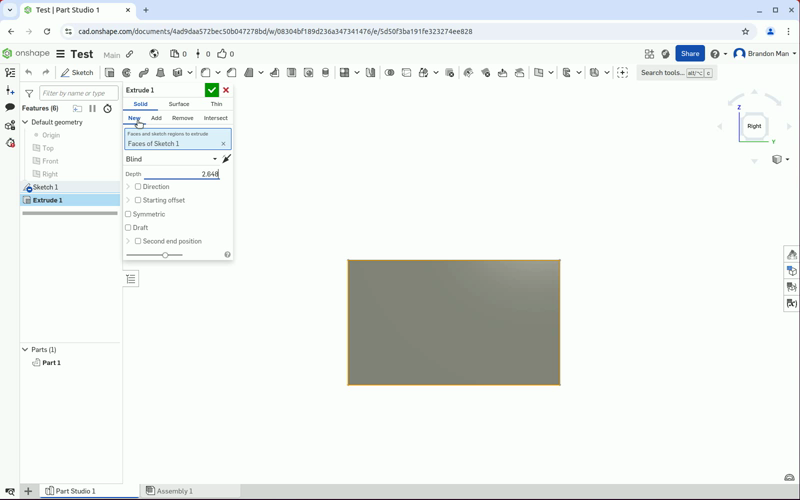
key(enter)
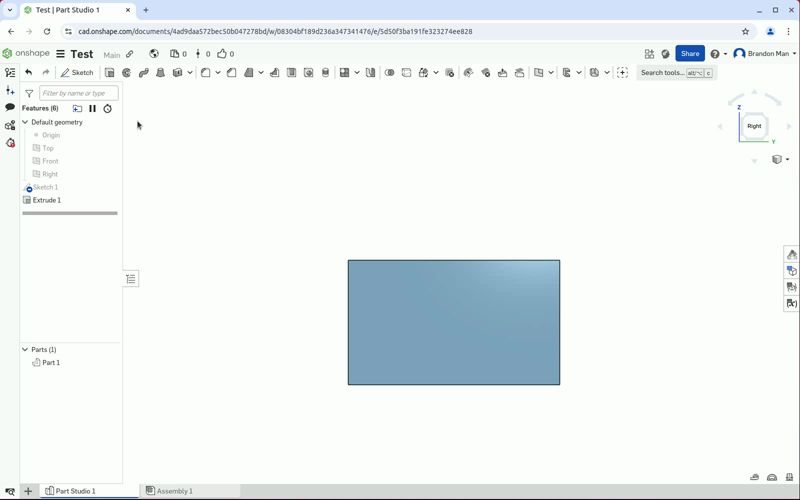
key(shift+h)
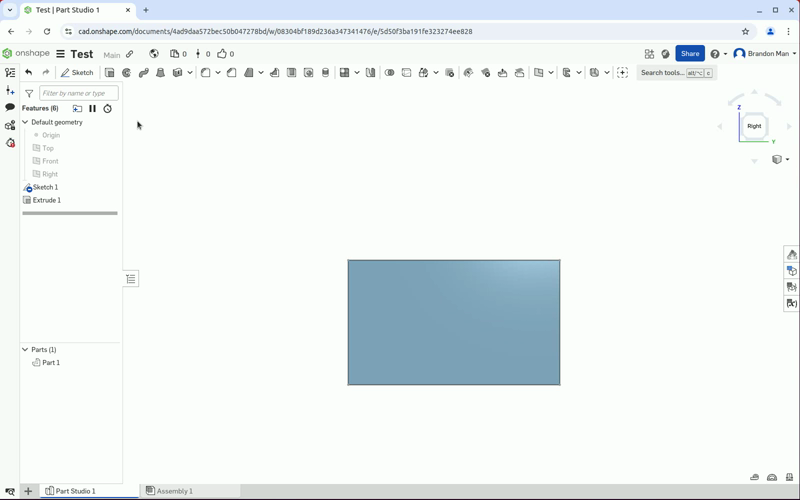
key(shift+h)
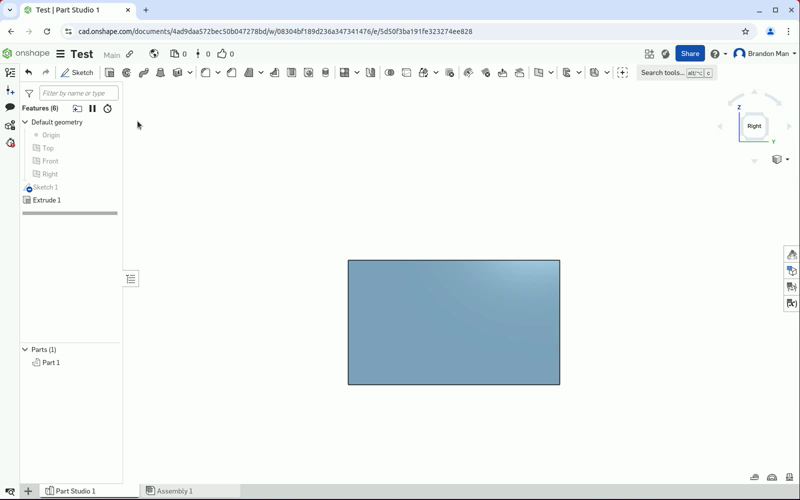
mouse_move(73, 189)
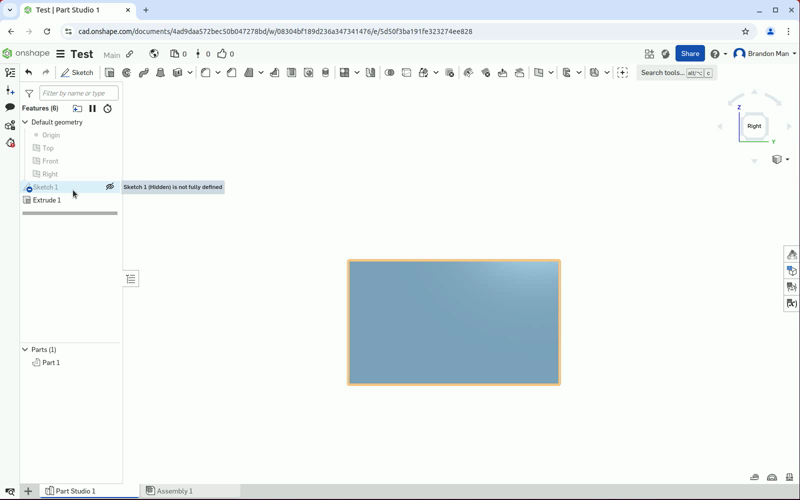
click(73, 189)
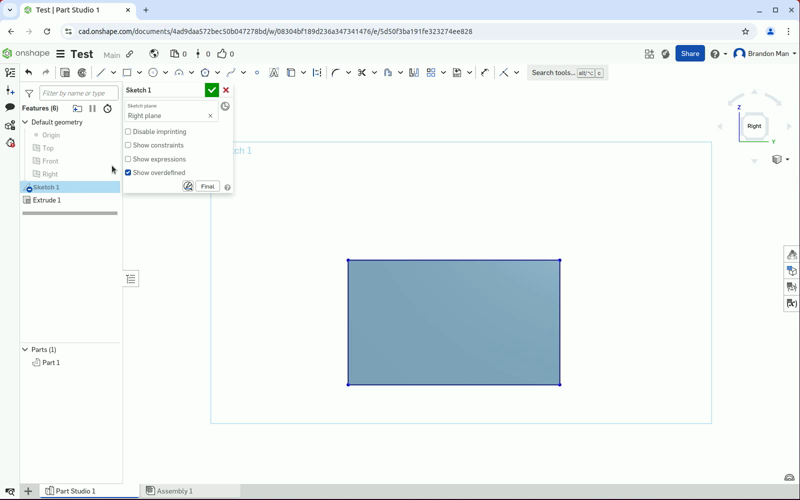
mouse_move(229, 92)
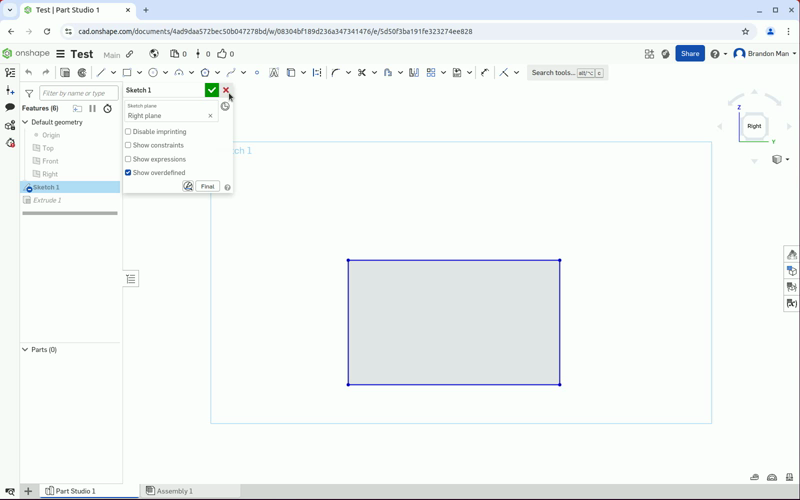
click(229, 92)
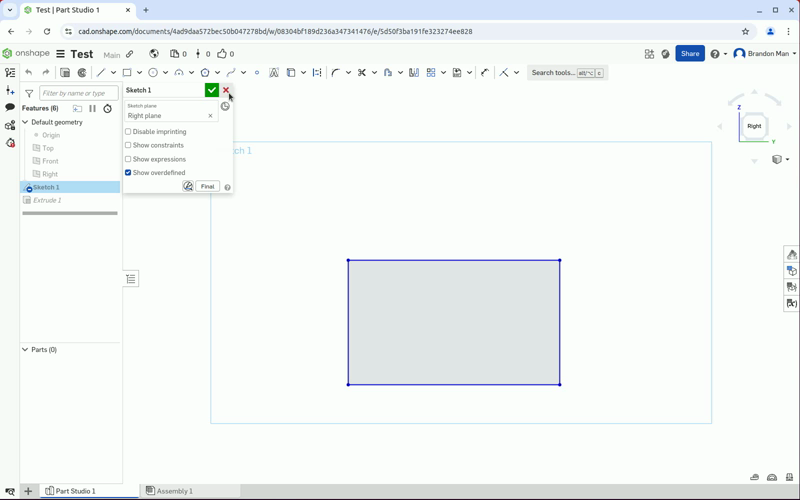
key(shift+s)
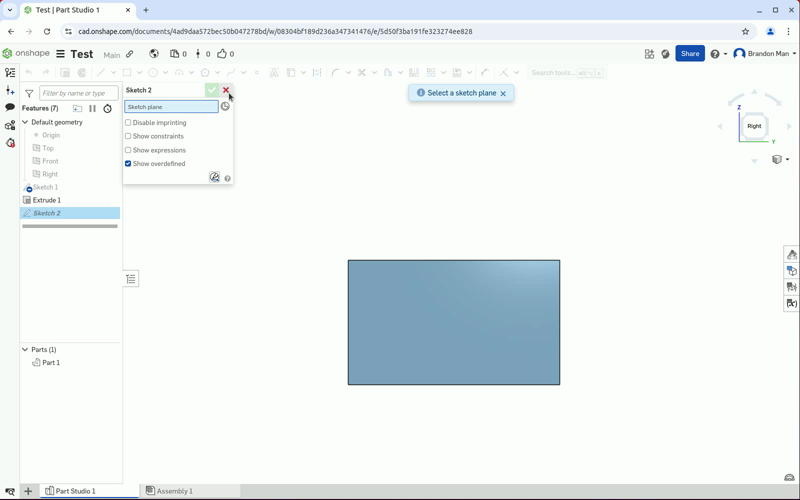
mouse_move(73, 176)
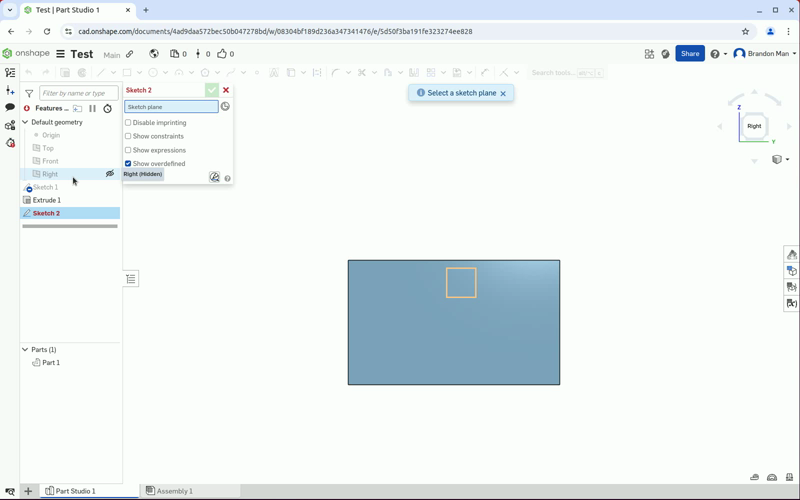
click(73, 176)
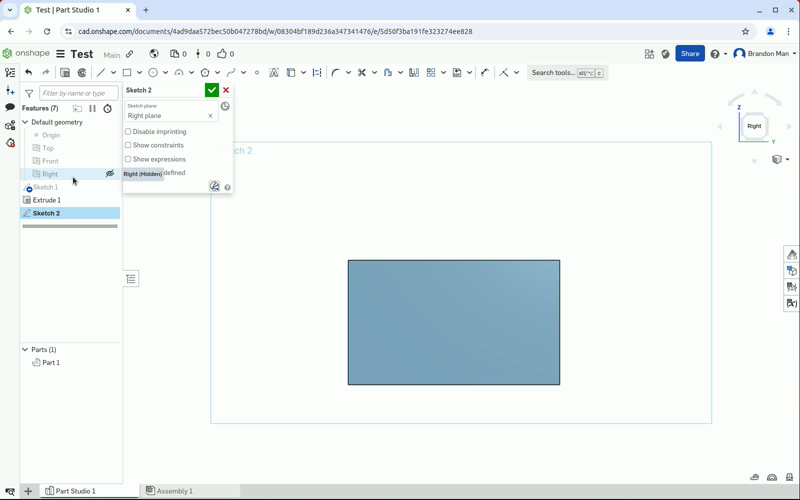
mouse_move(73, 352)
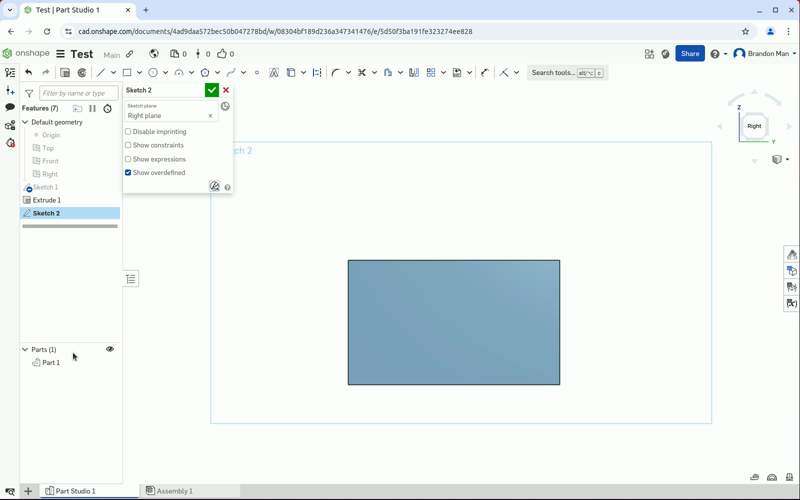
key(y)
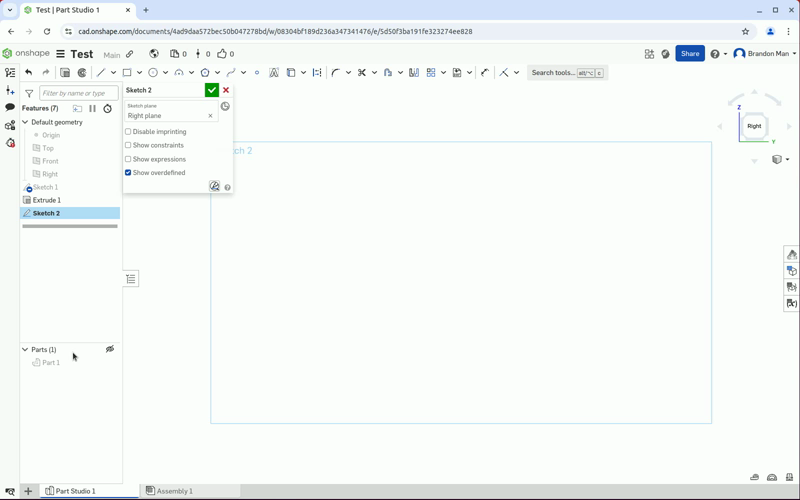
key(l)
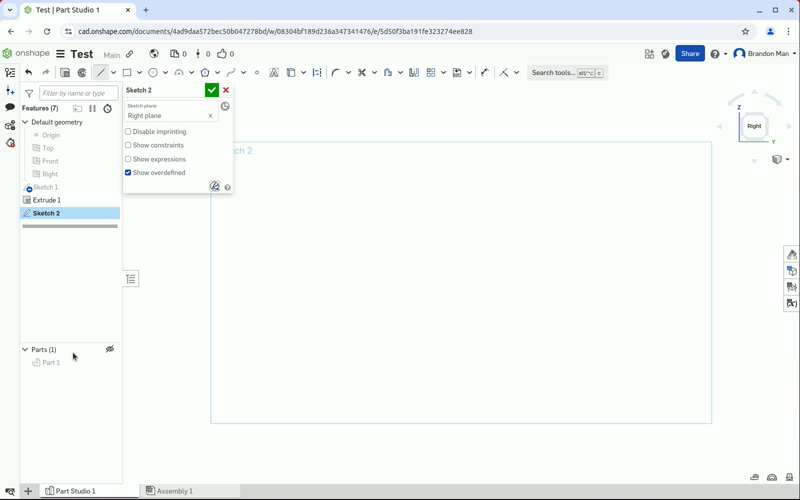
key_down(shift)
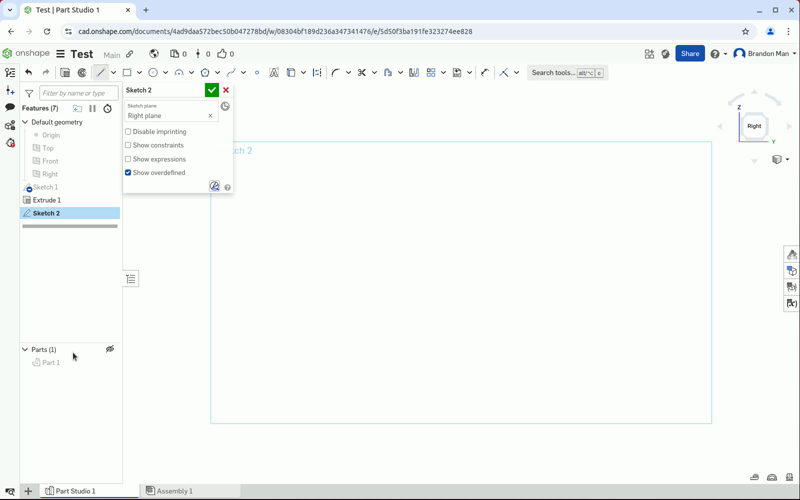
mouse_move(348, 372)
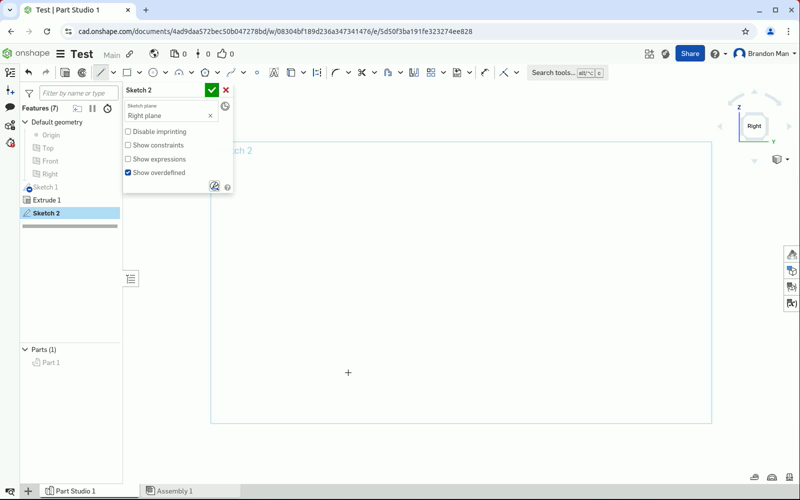
click(348, 372)
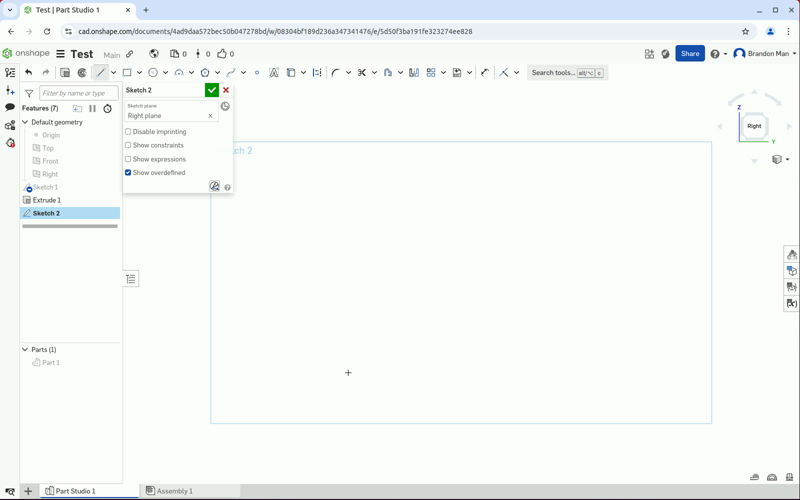
key_up(shift)
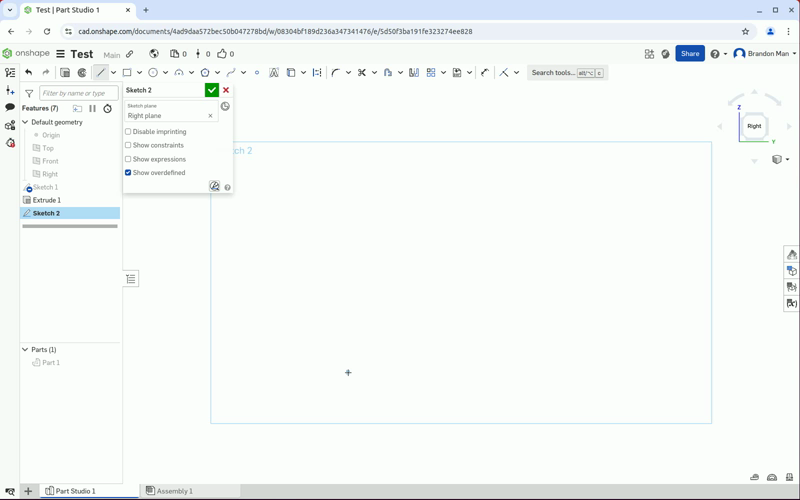
key_down(shift)
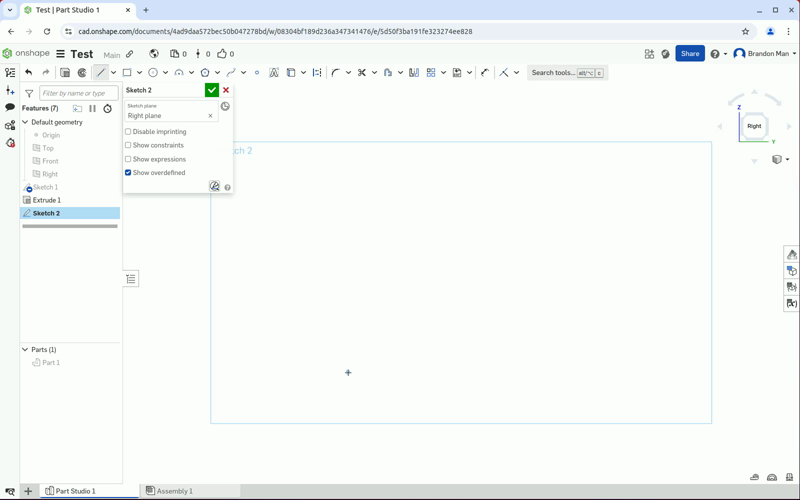
mouse_move(559, 372)
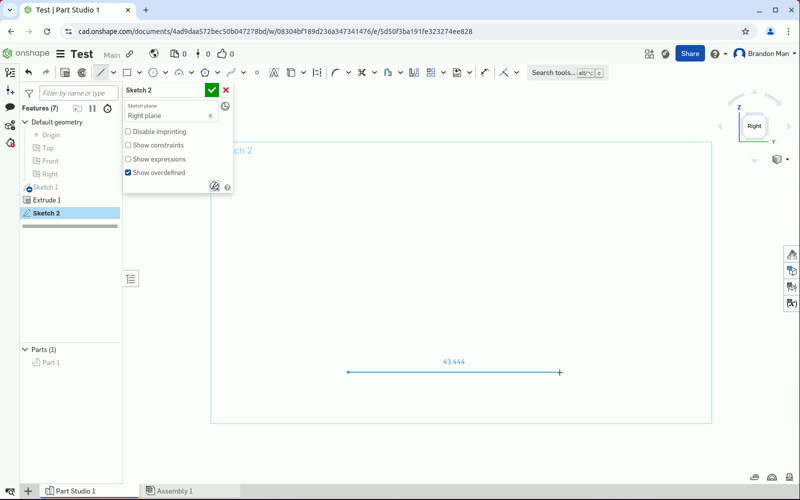
click(559, 372)
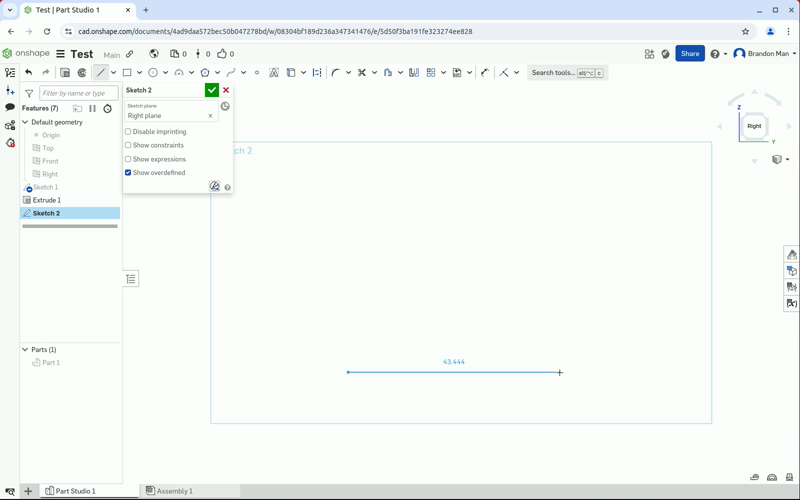
key_up(shift)
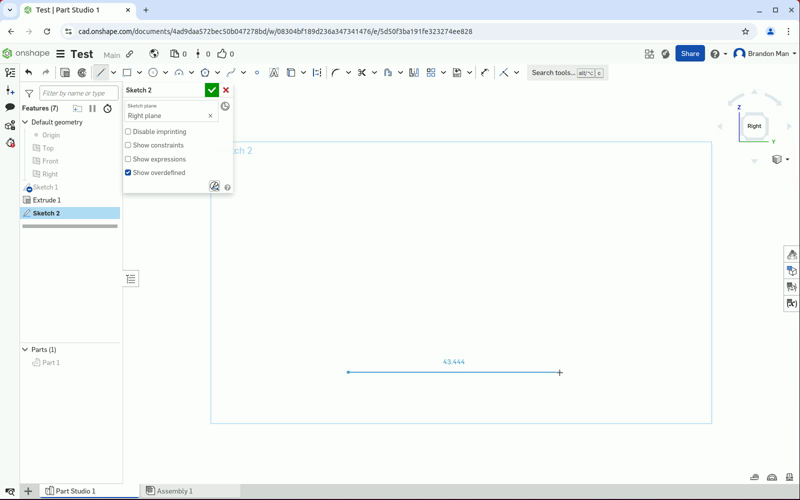
key_down(shift)
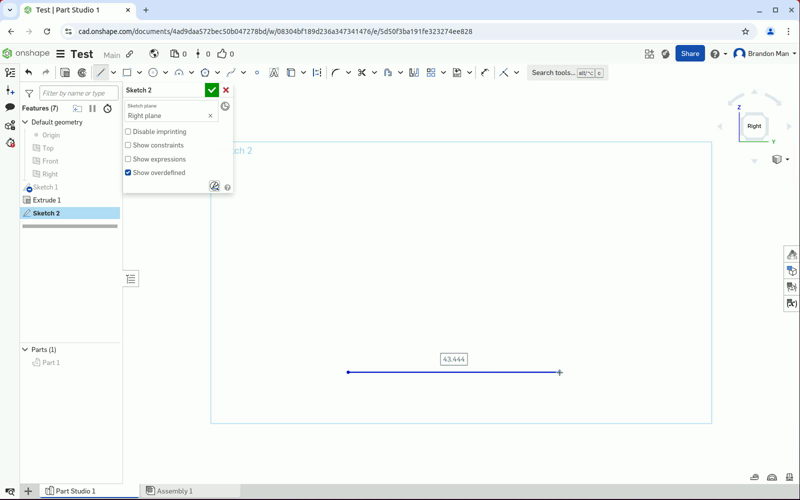
mouse_move(589, 372)
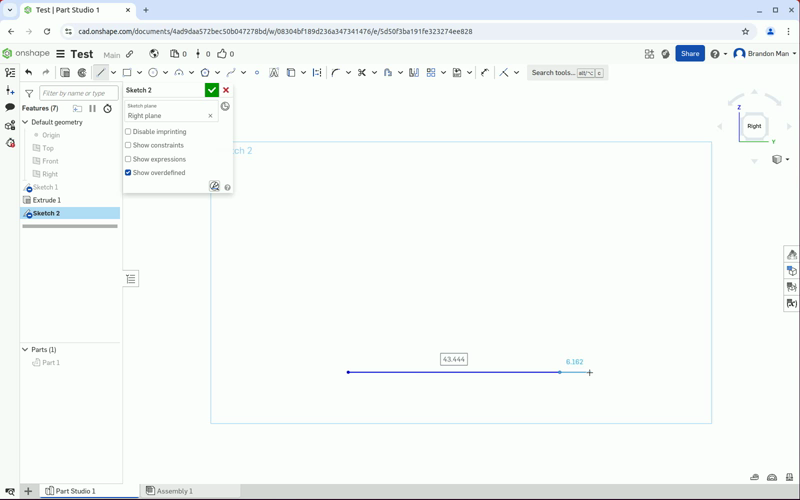
mouse_move(559, 358)
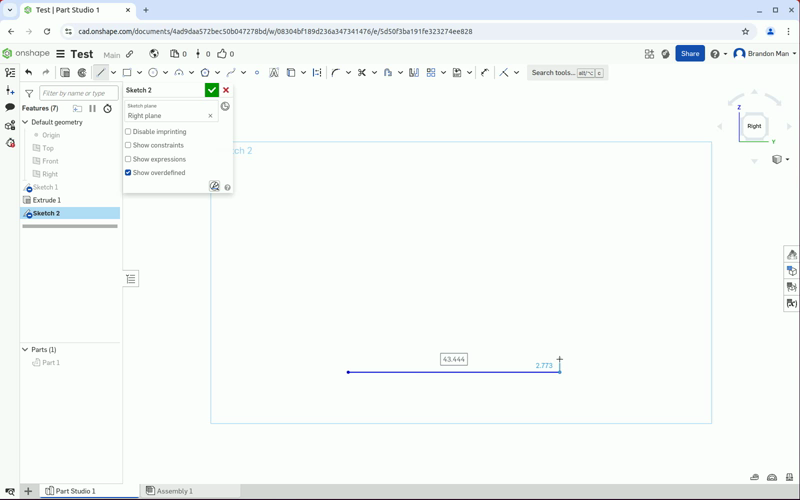
click(559, 358)
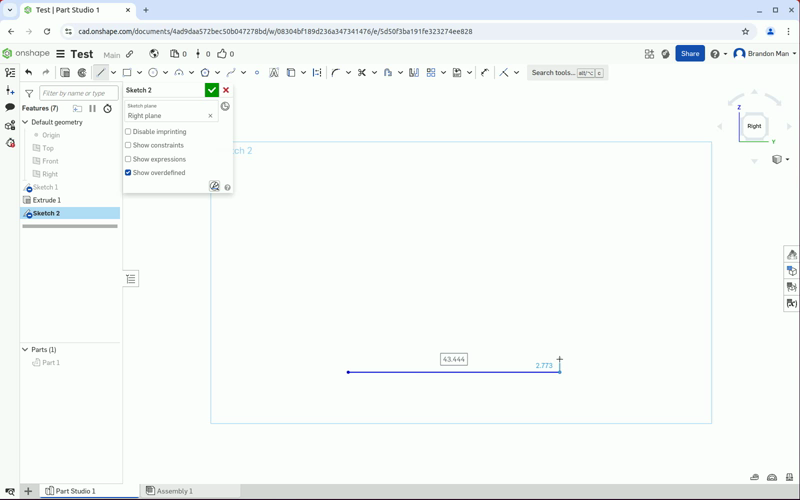
key_up(shift)
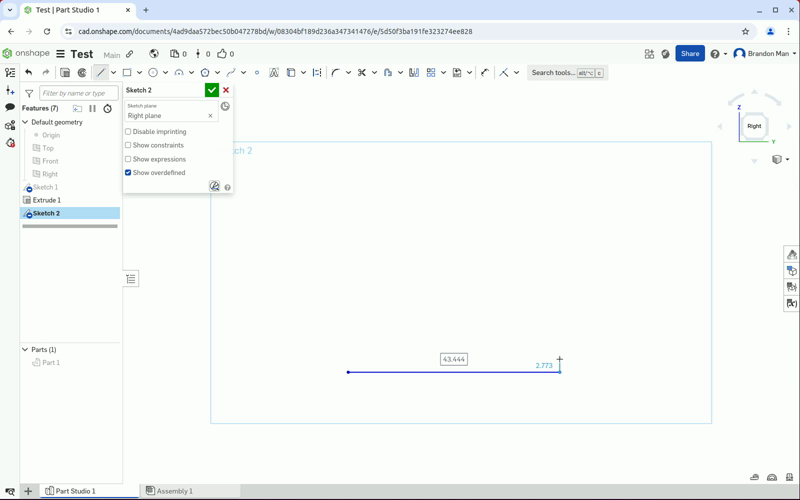
key_down(shift)
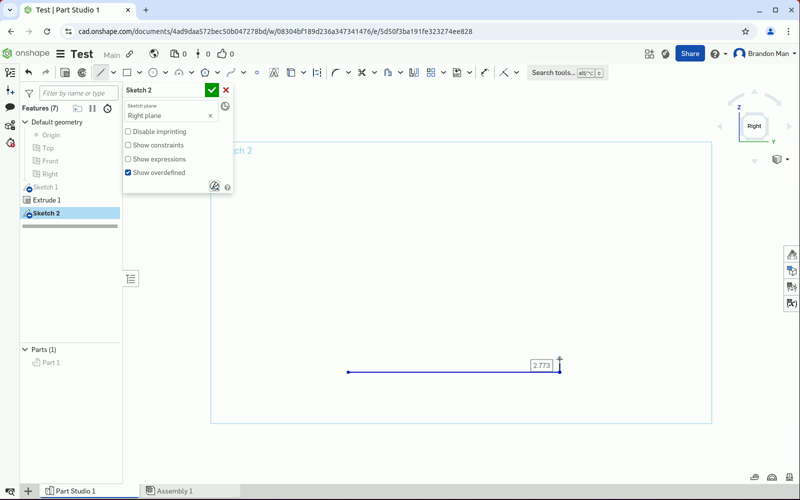
mouse_move(348, 358)
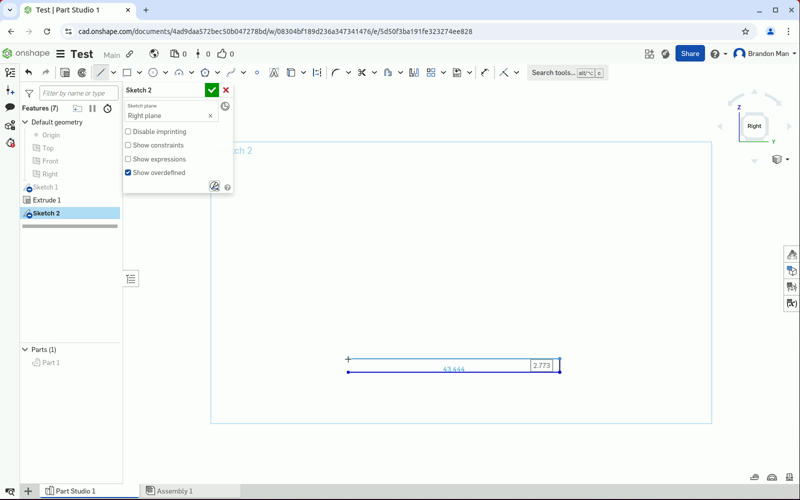
click(348, 358)
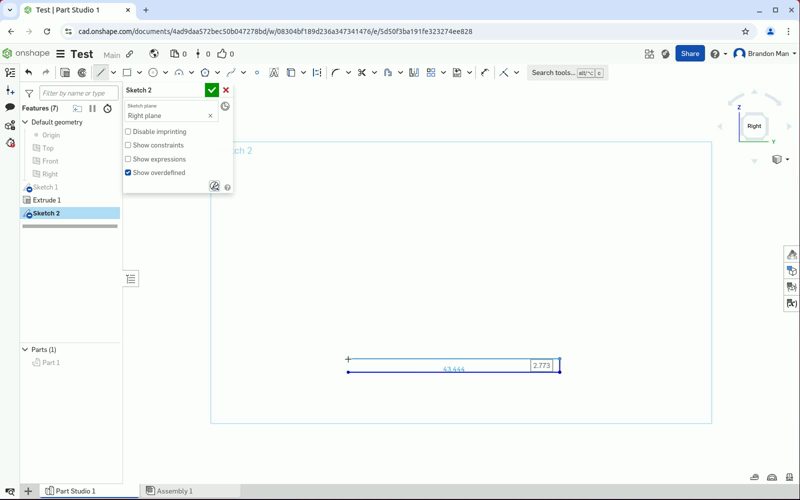
key_up(shift)
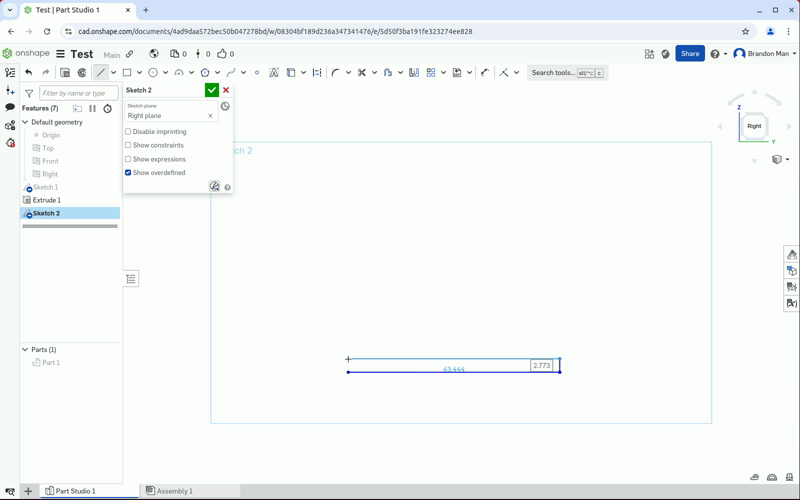
mouse_move(378, 358)
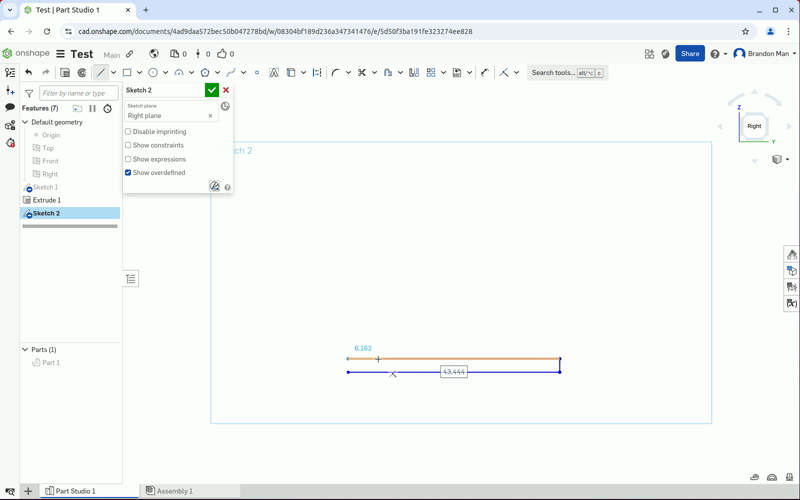
key_down(shift)
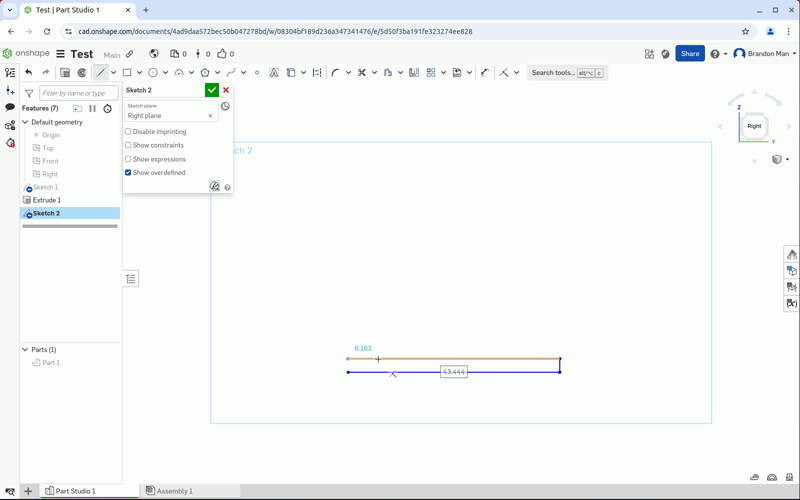
mouse_move(348, 372)
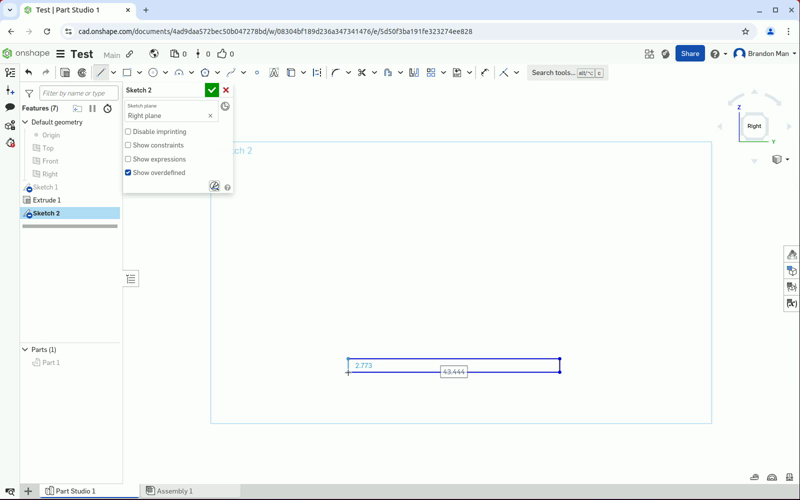
key_up(shift)
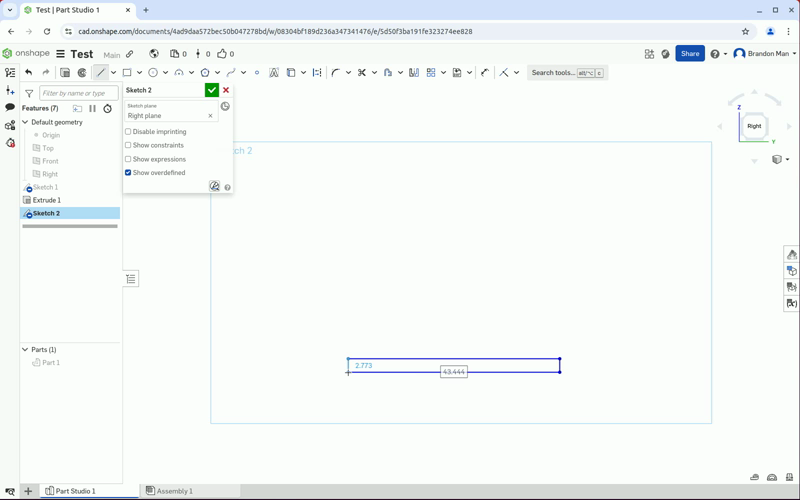
click(348, 372)
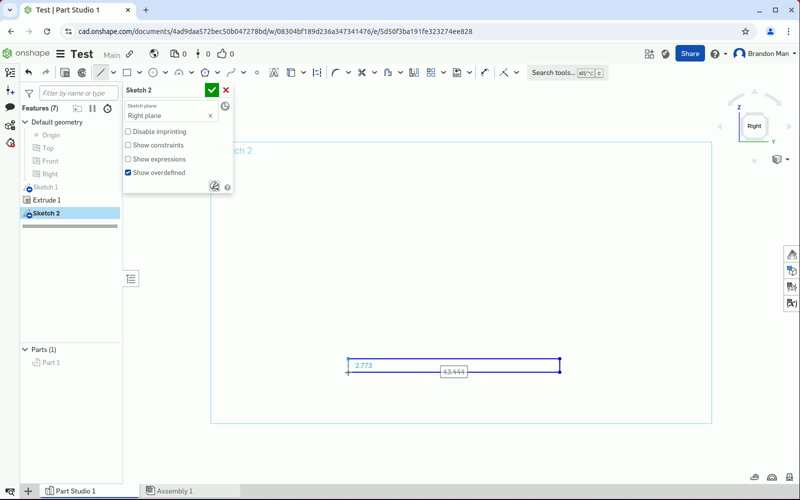
key(esc)
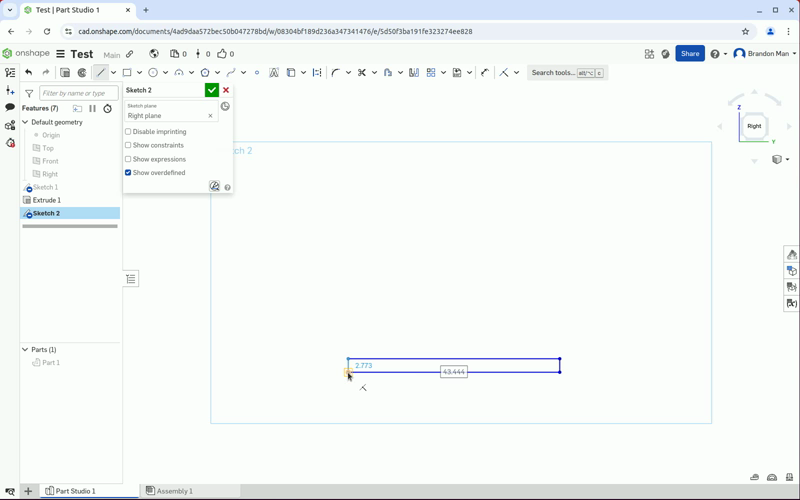
mouse_move(479, 361)
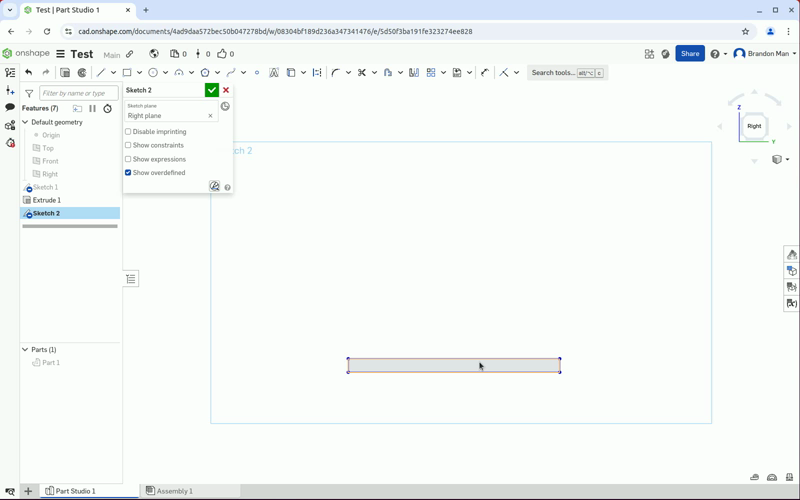
click(479, 361)
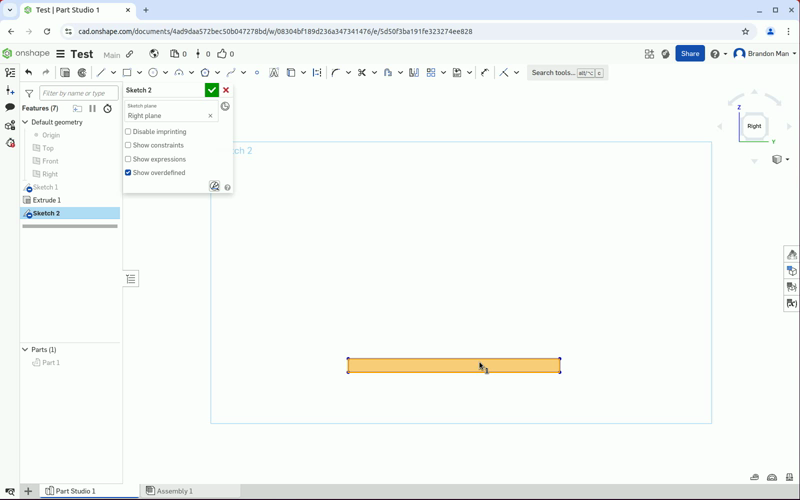
mouse_move(73, 352)
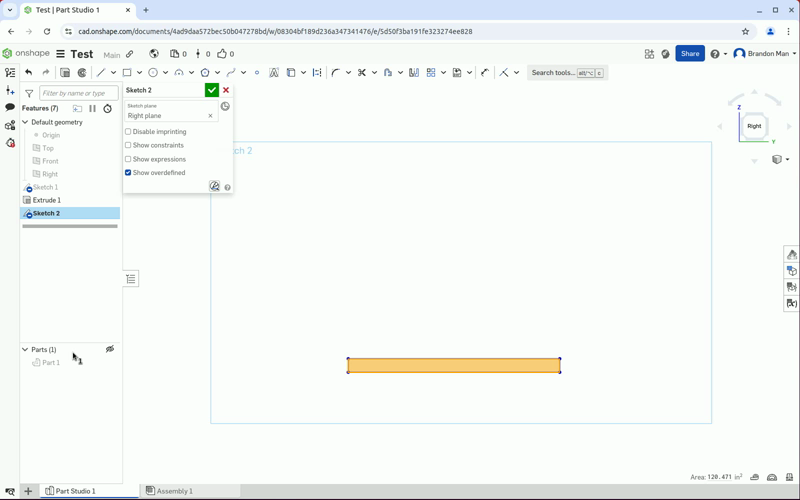
key(shift+y)
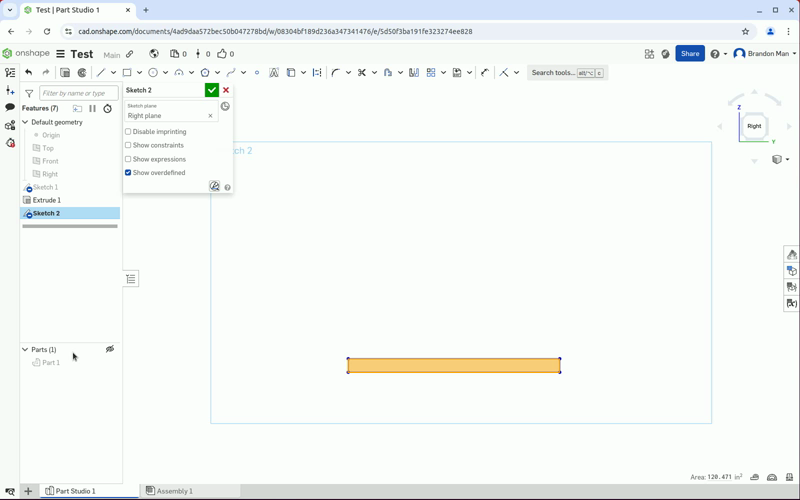
key(shift+e)
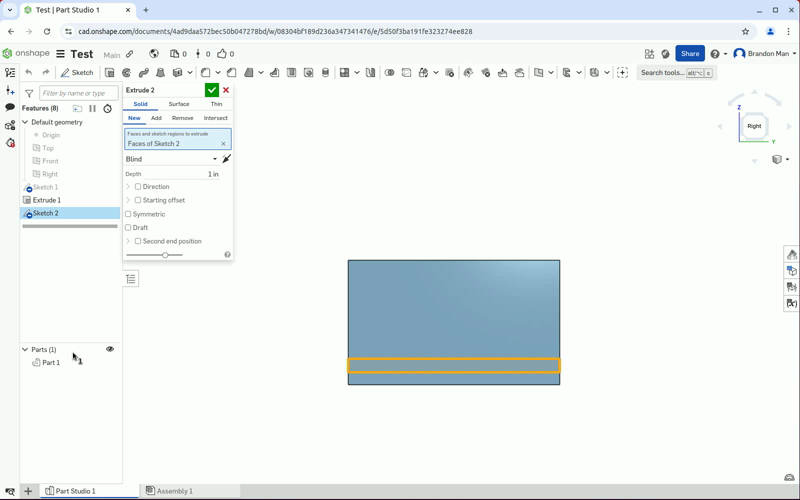
mouse_move(143, 106)
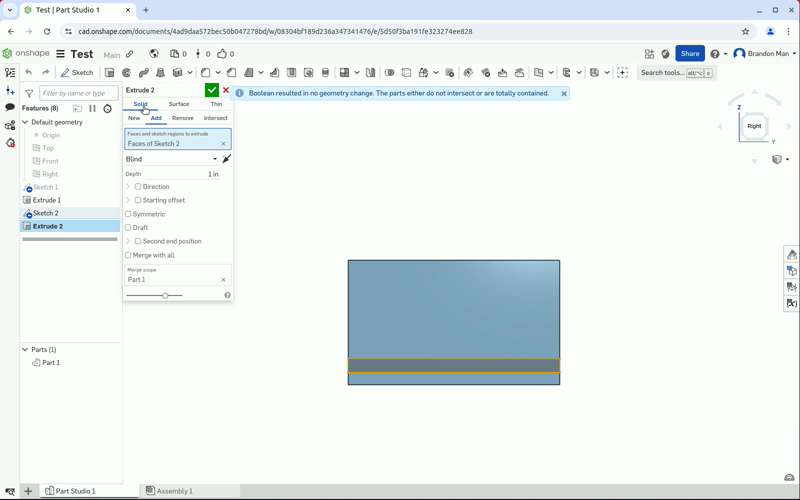
click(143, 106)
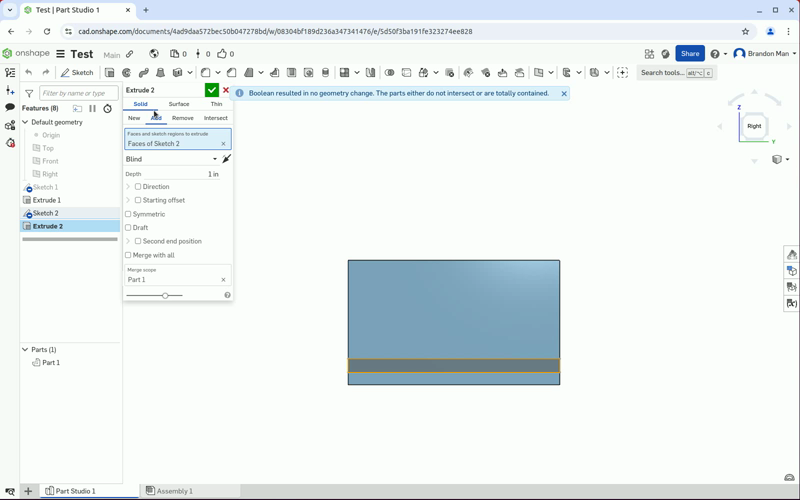
mouse_move(186, 120)
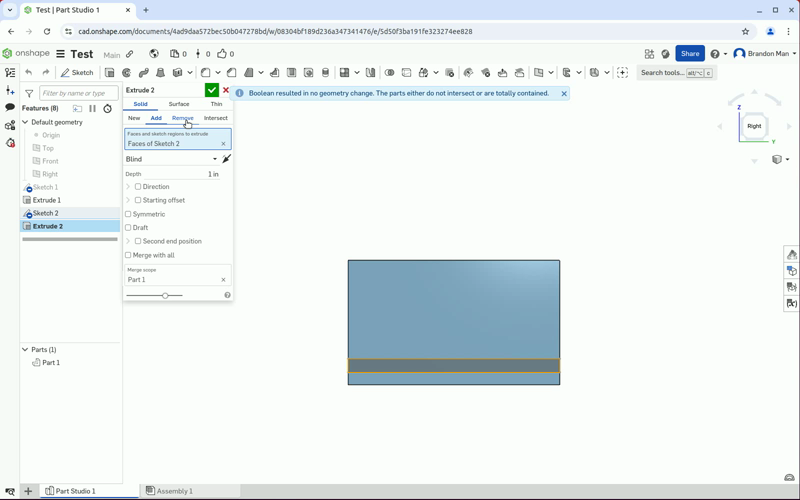
click(186, 120)
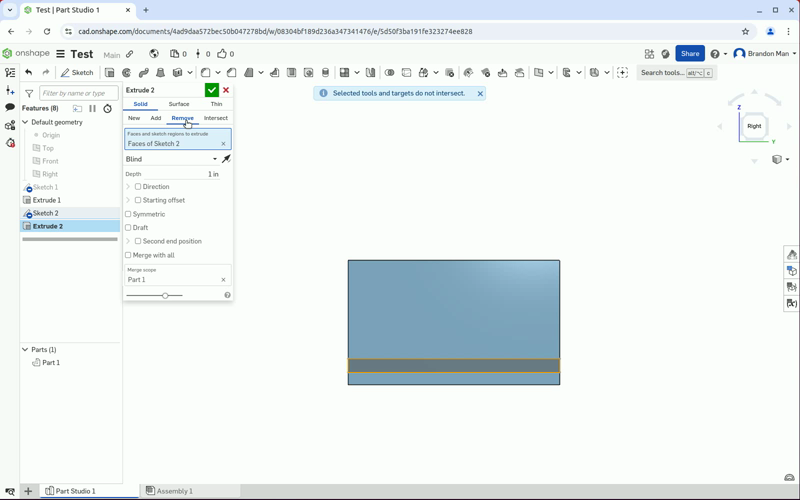
key(tab, 4)
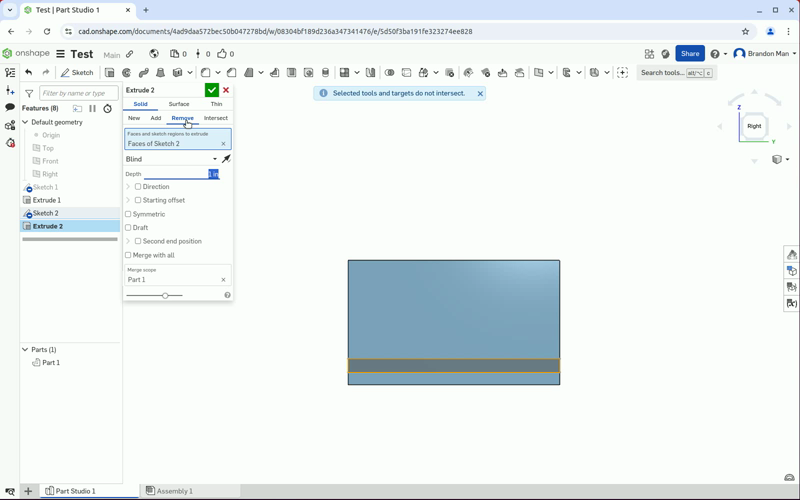
text(1.204)
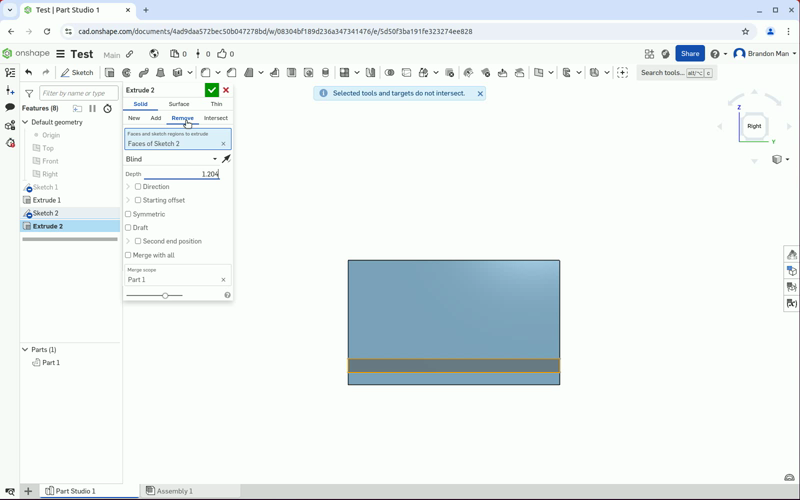
key(tab, 6)
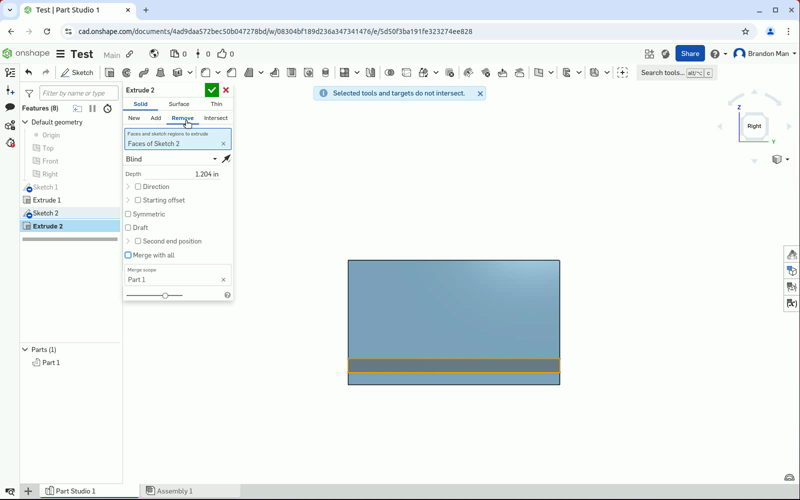
key(space)
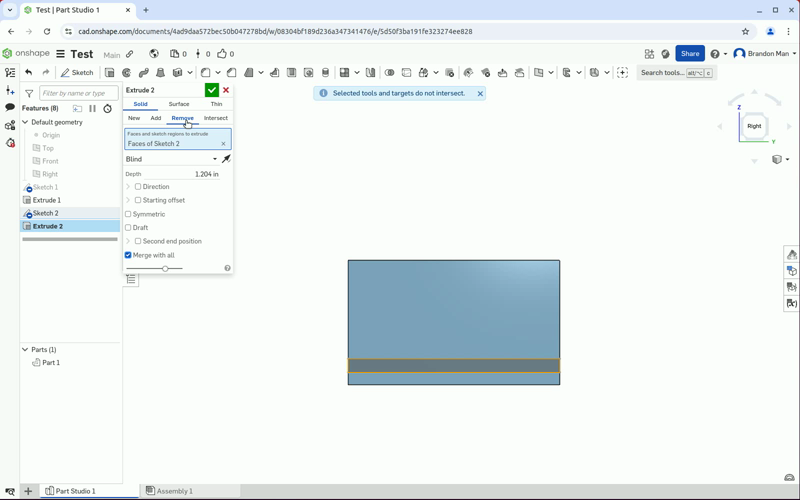
key(enter)
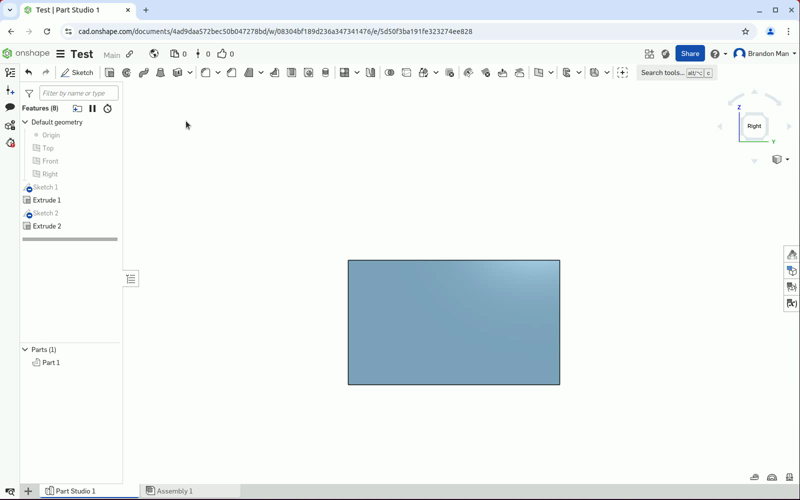
key(shift+h)
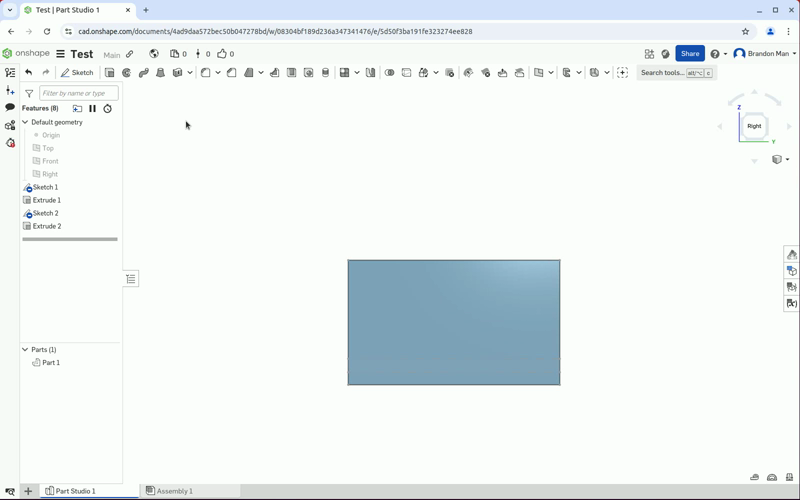
key(shift+h)
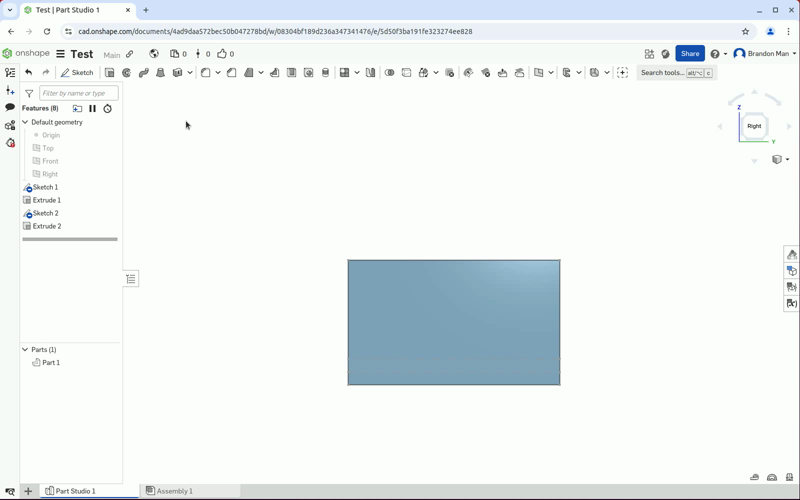
key(shift+7)
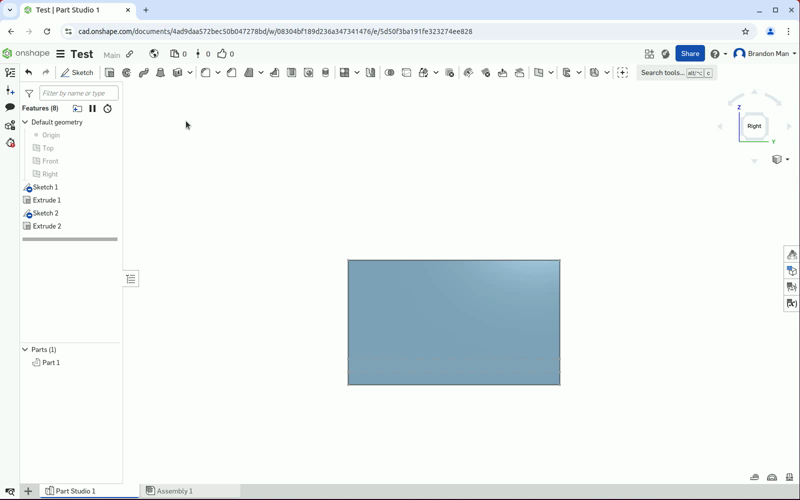
key(right, 2)
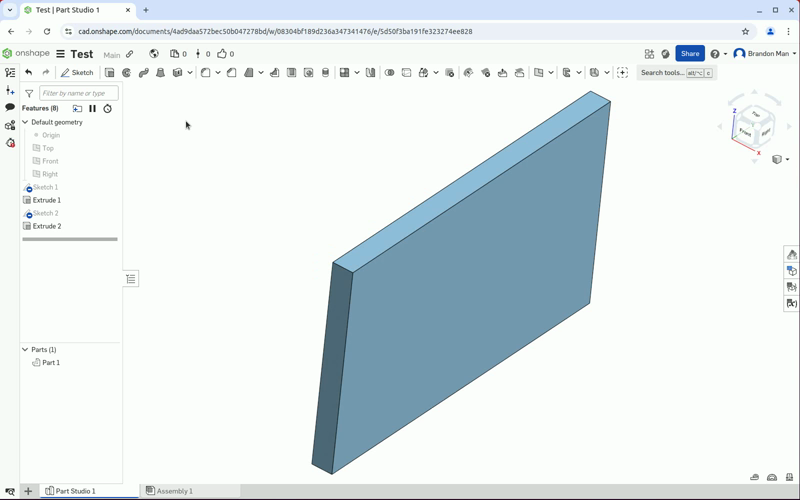
key(down, 2)
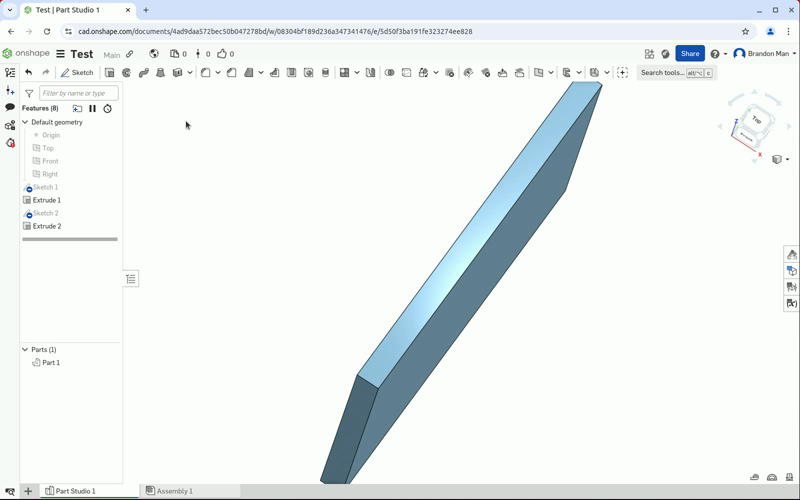
key(up, 2)
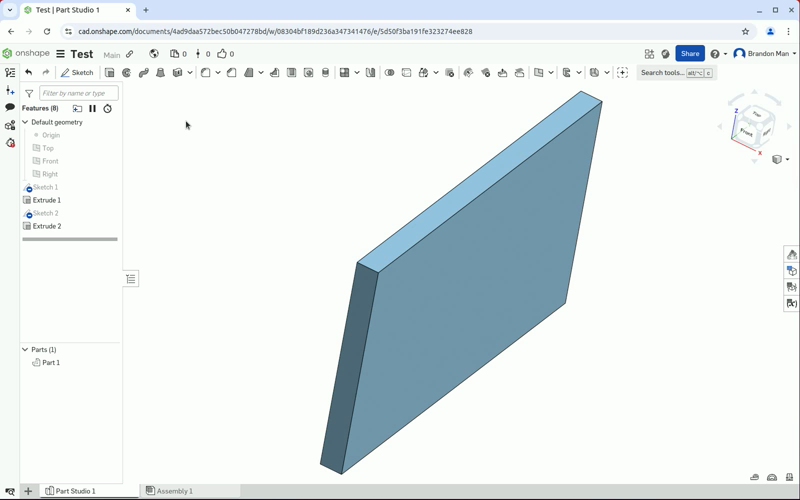
key(left, 2)
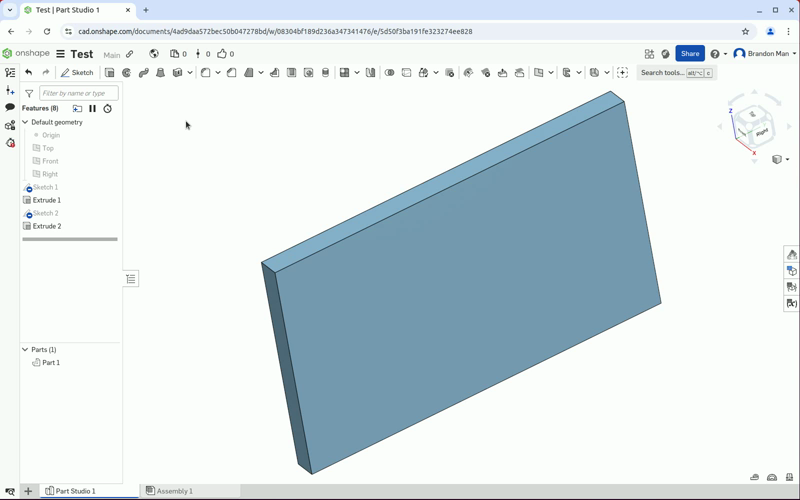
mouse_move(73, 189)
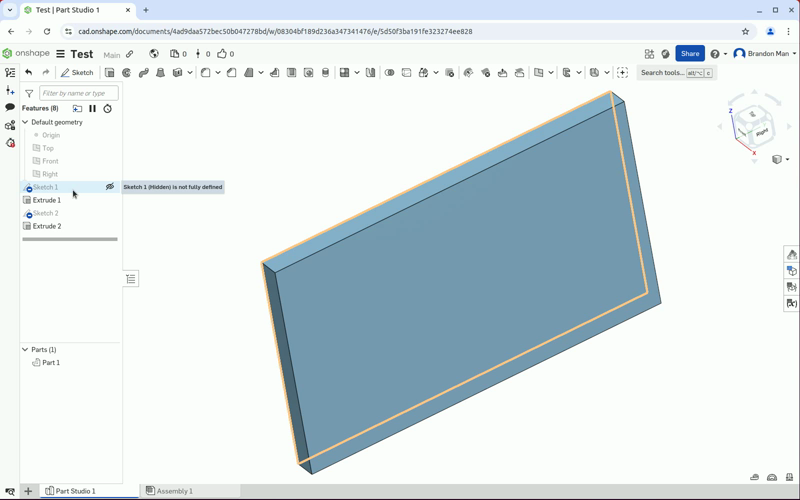
click(73, 189)